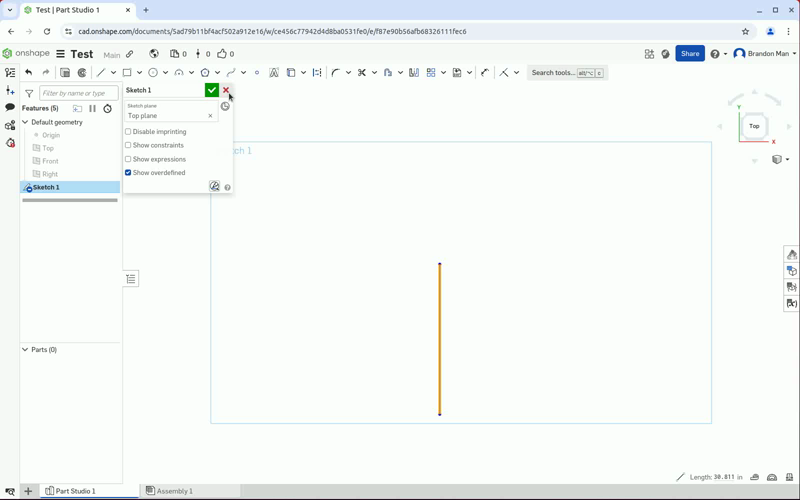
key(shift+h)
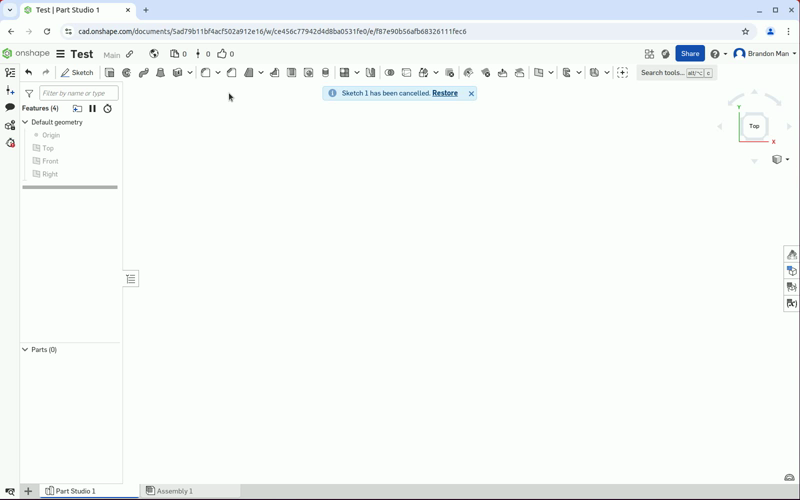
mouse_move(73, 352)
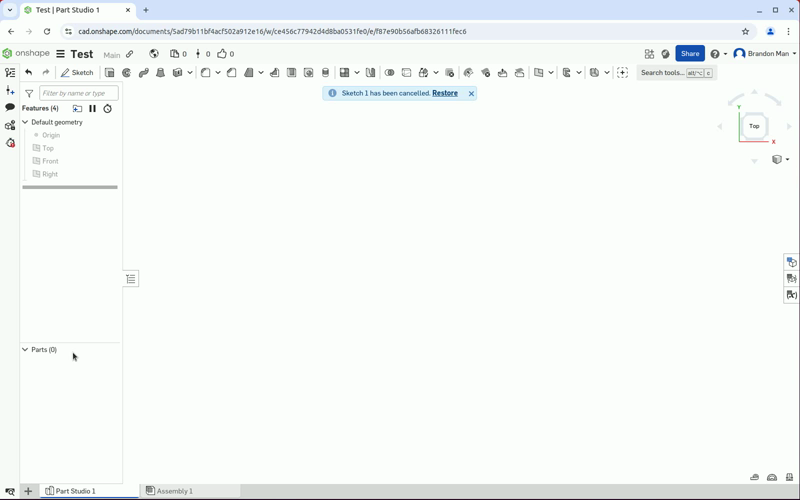
key(y)
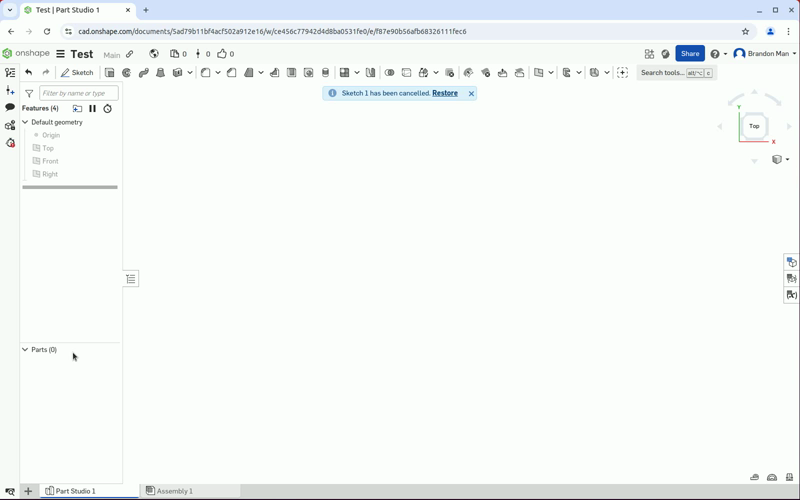
key(shift+p)
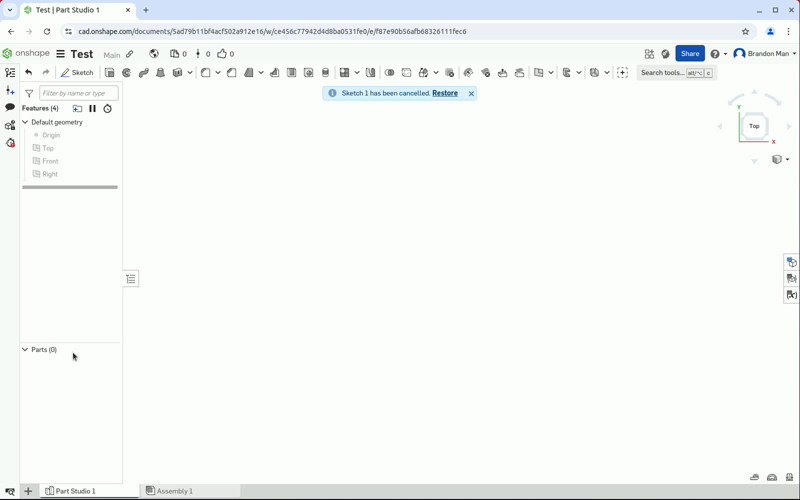
key(space)
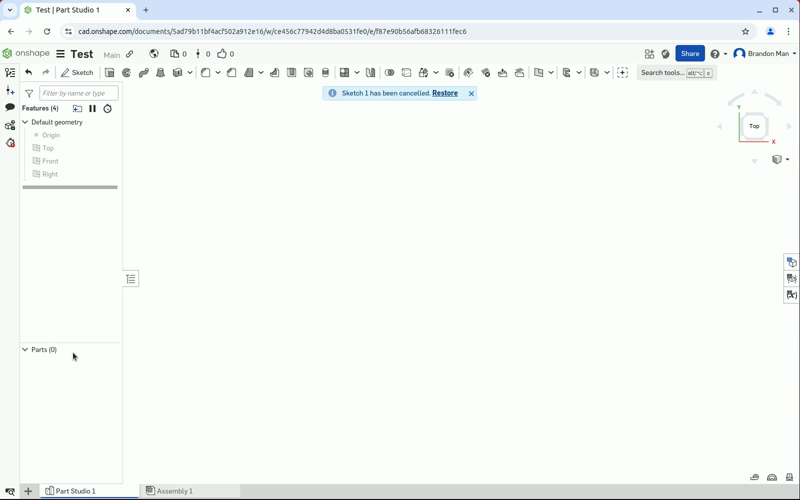
key_down(shift)
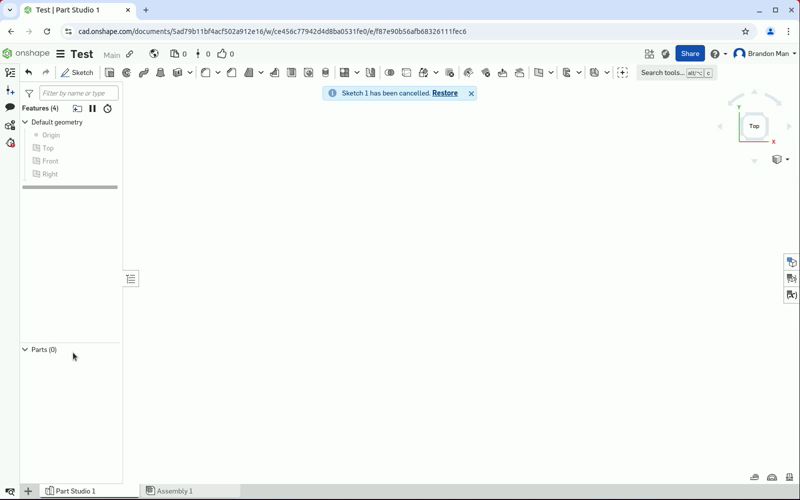
key(up)
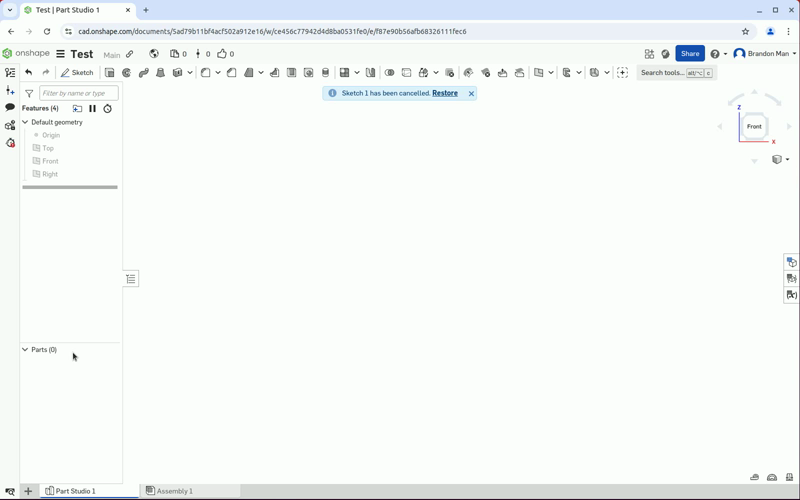
key_up(shift)
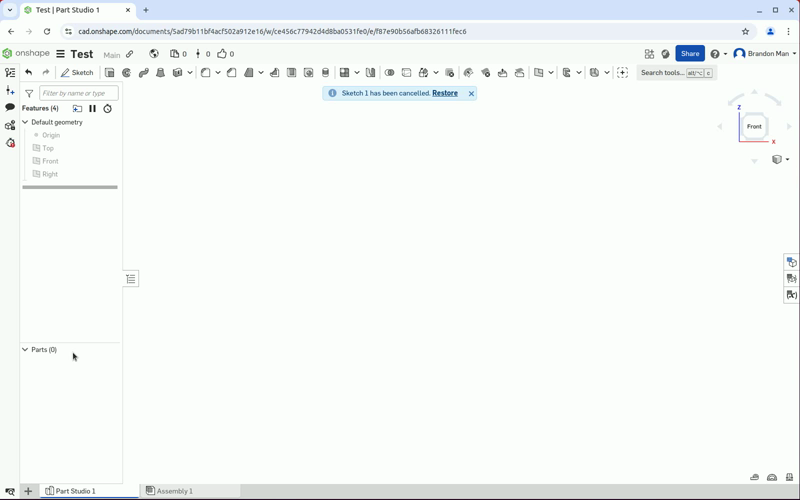
mouse_move(73, 352)
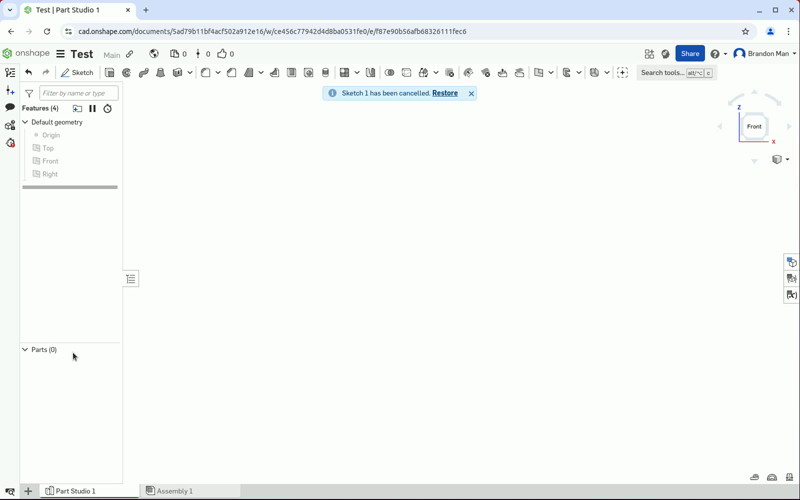
key(shift+y)
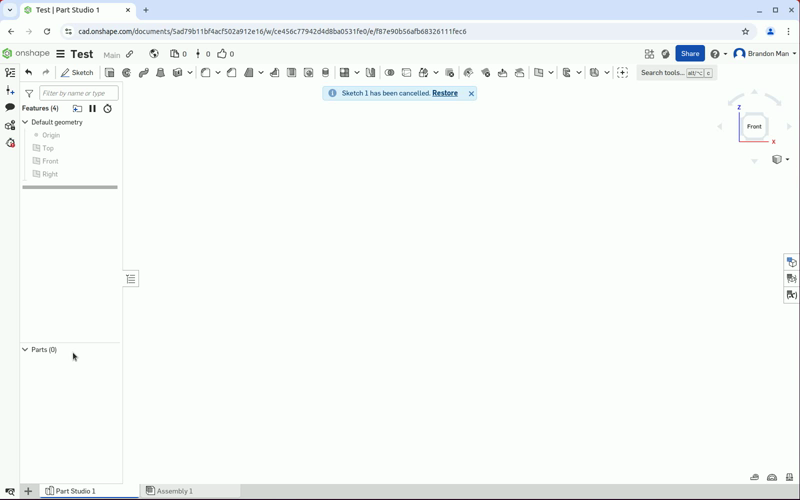
key(shift+s)
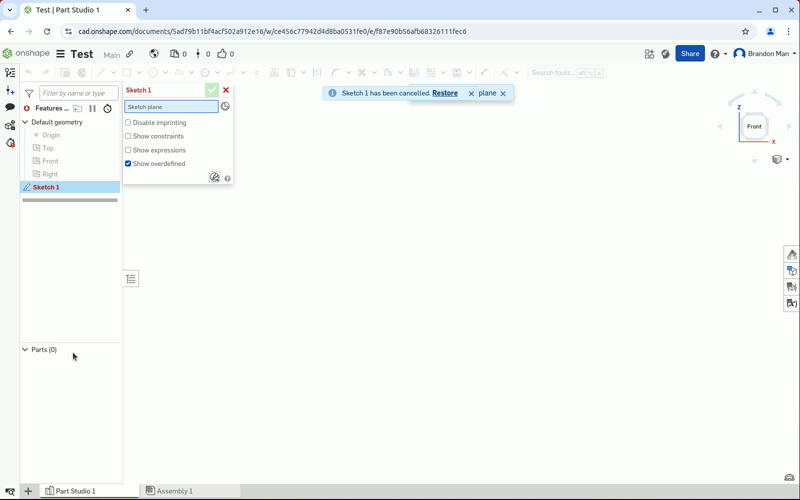
mouse_move(73, 163)
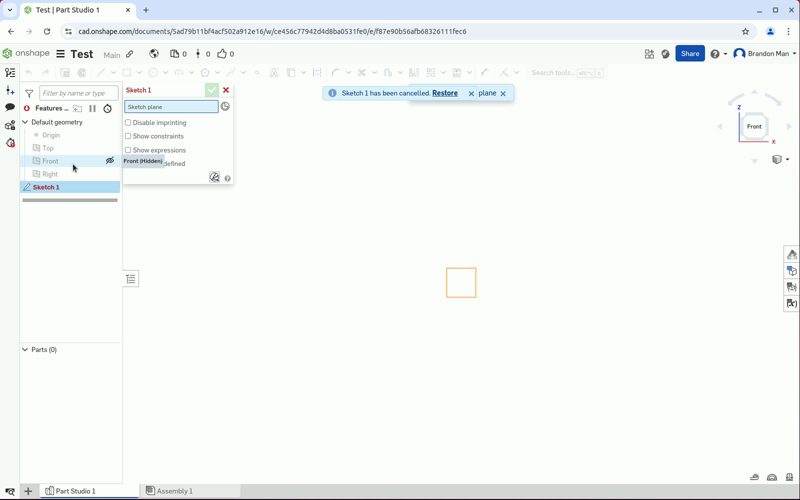
click(73, 163)
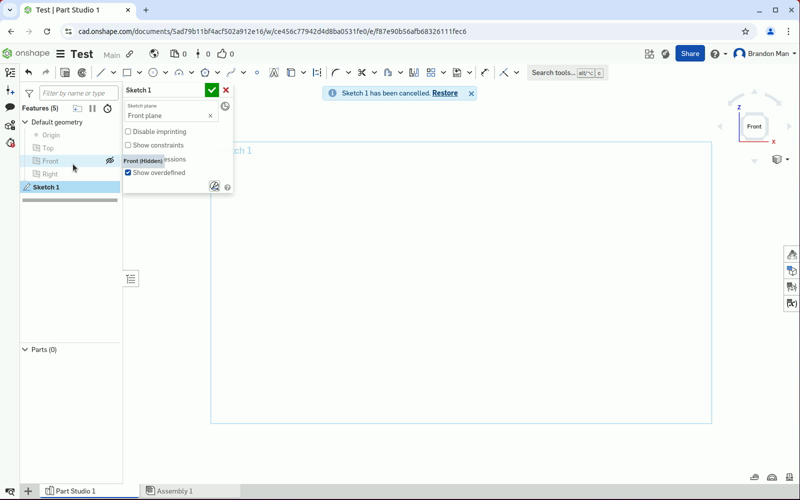
mouse_move(73, 352)
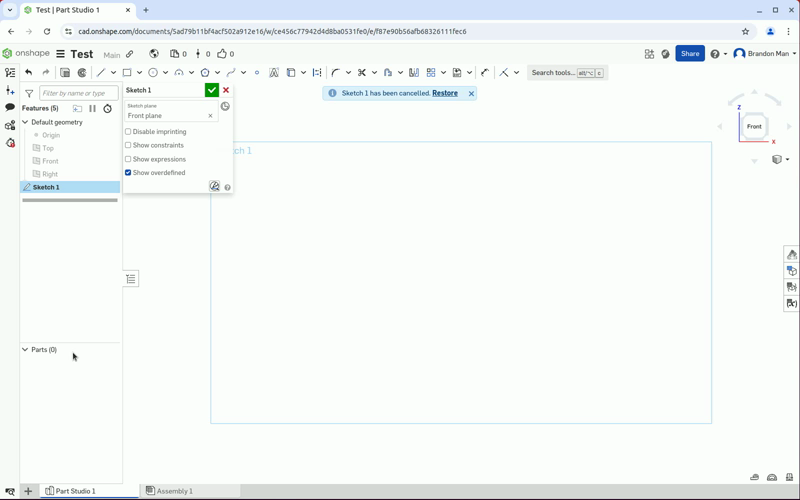
key(y)
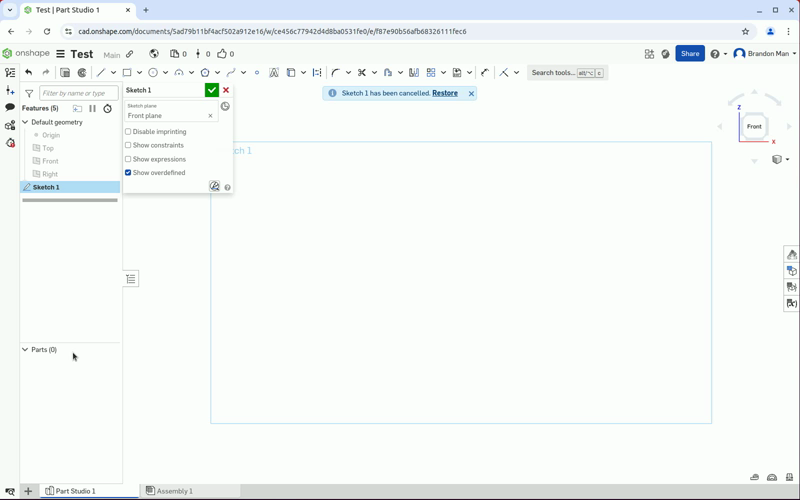
key(c)
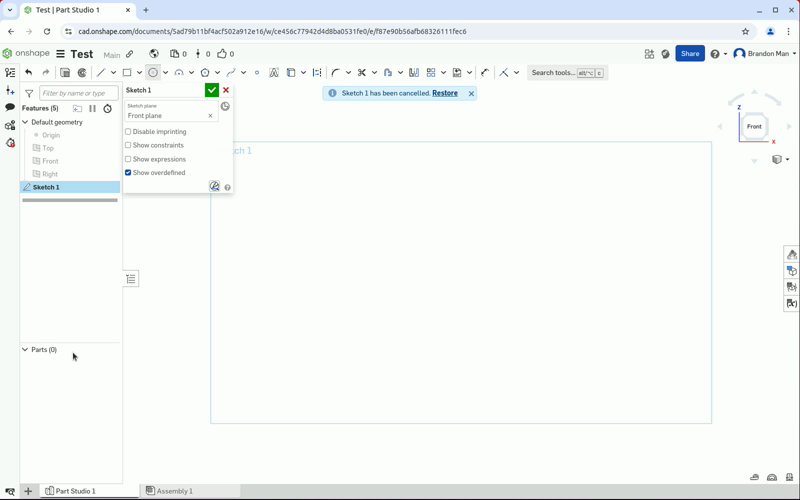
key_down(shift)
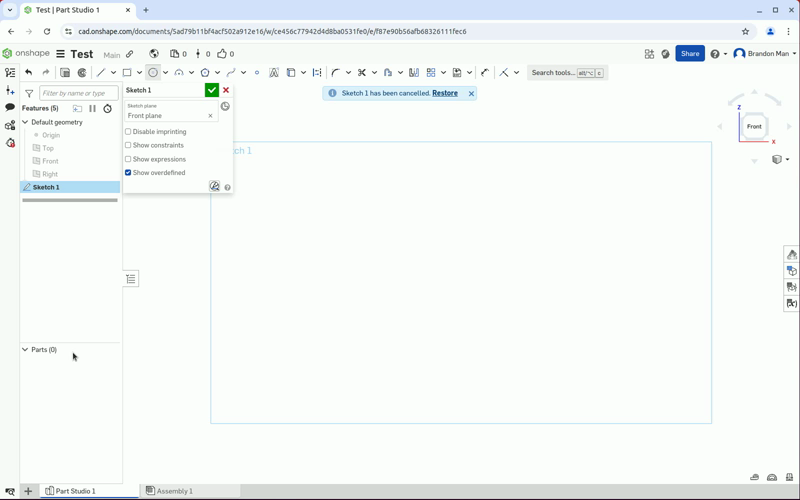
mouse_move(460, 282)
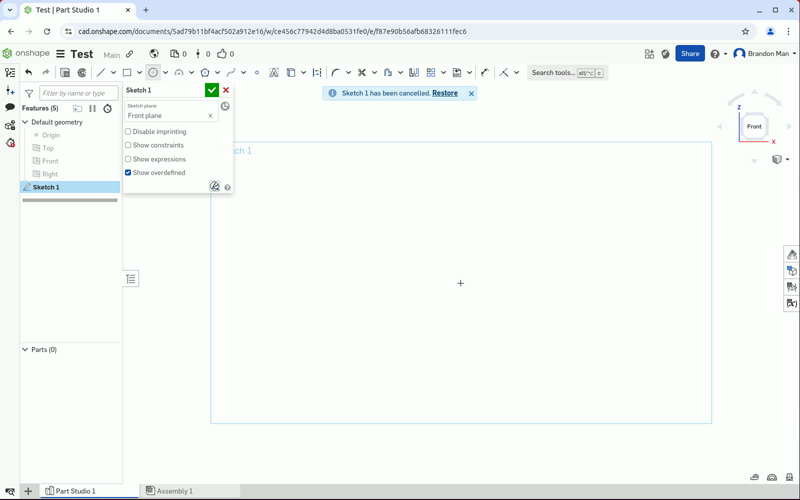
click(460, 282)
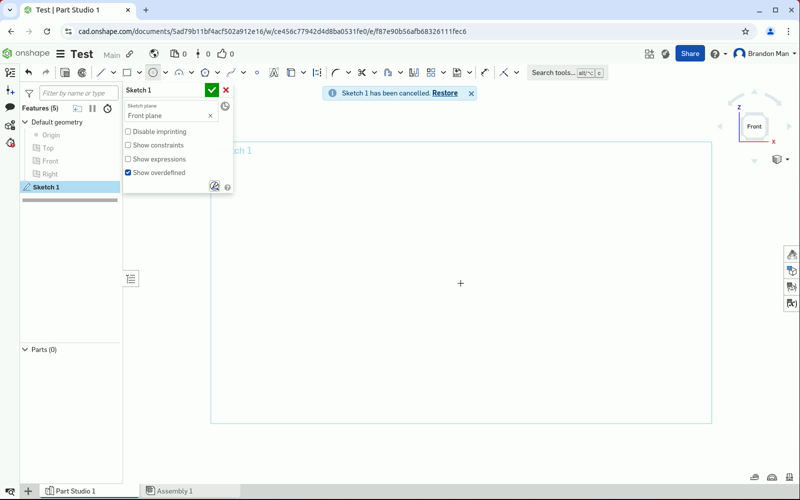
key_up(shift)
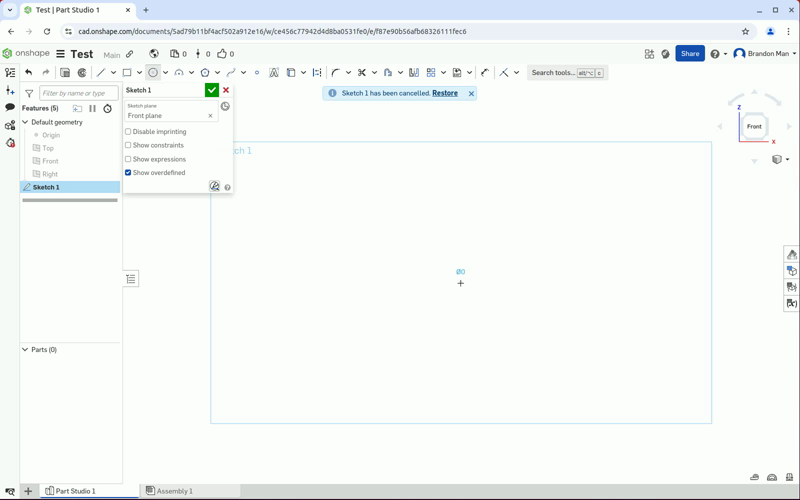
mouse_move(477, 282)
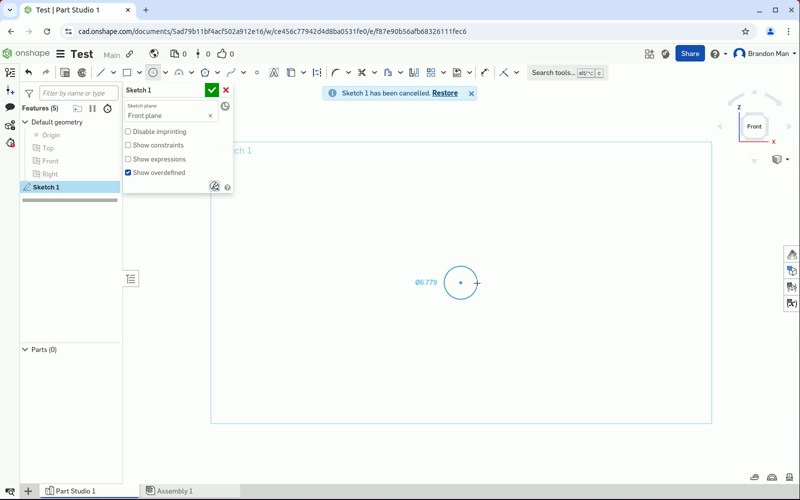
click(477, 282)
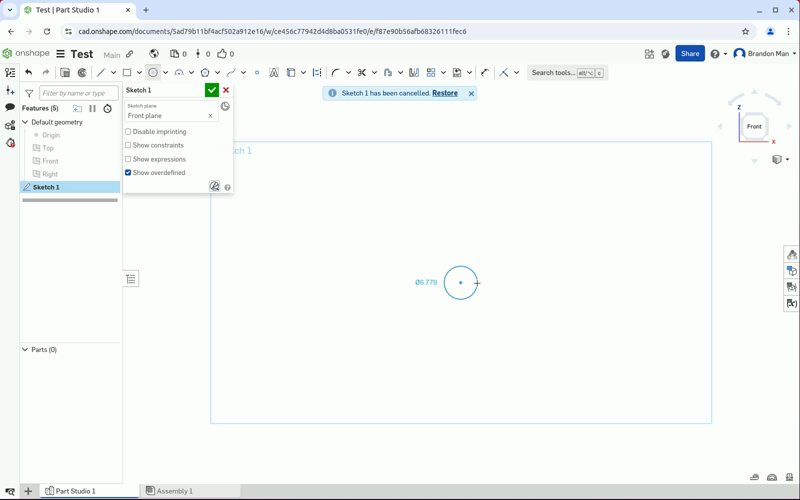
key(esc)
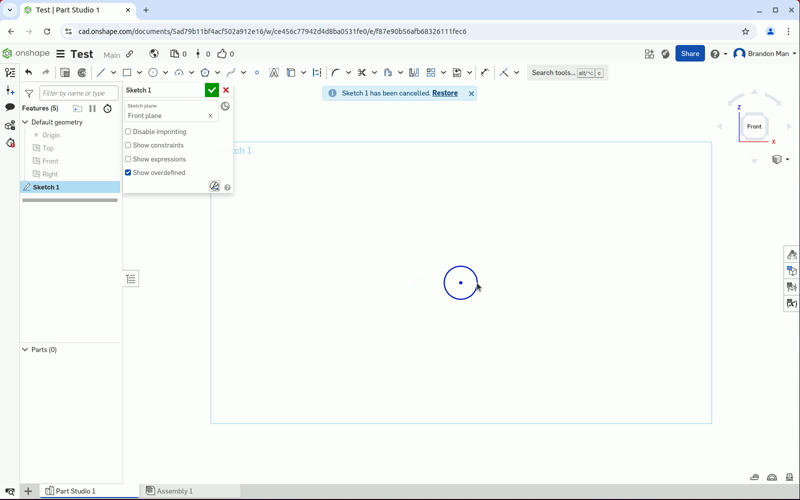
mouse_move(463, 279)
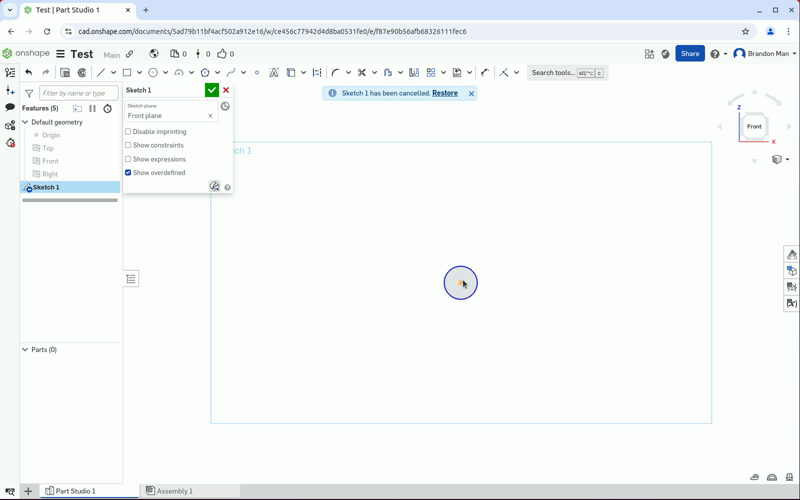
scroll(6)
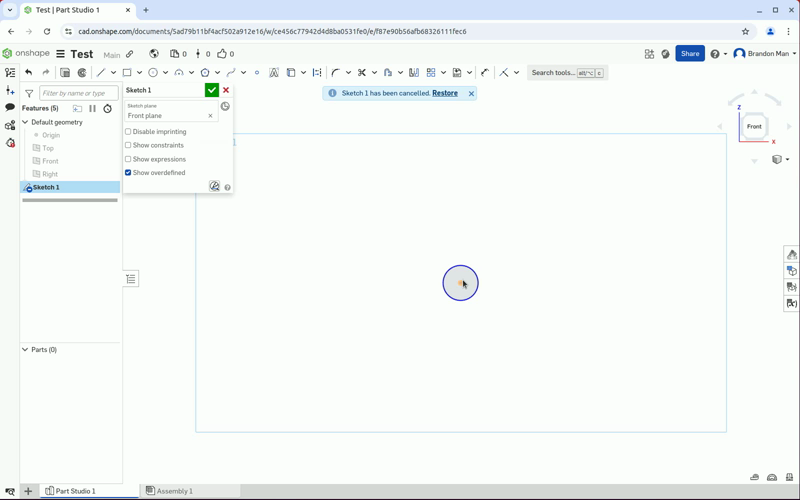
scroll(6)
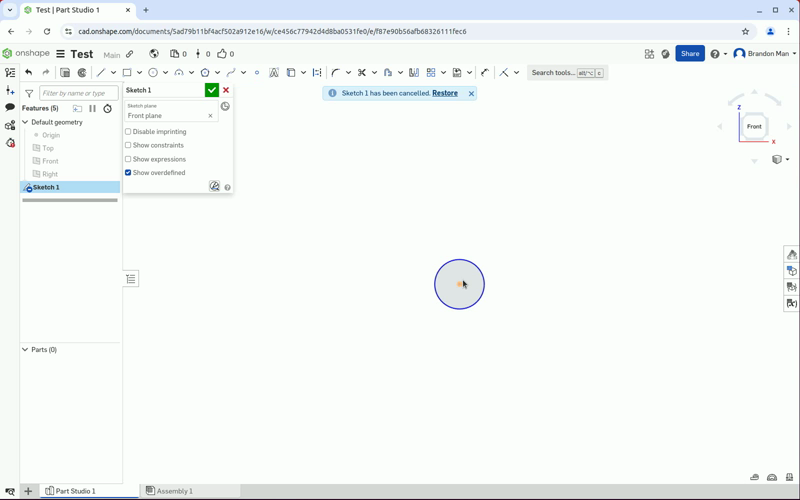
scroll(6)
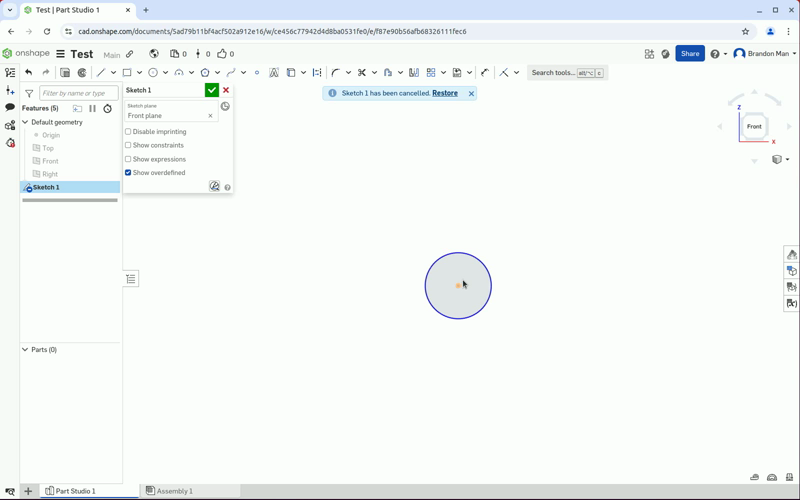
scroll(6)
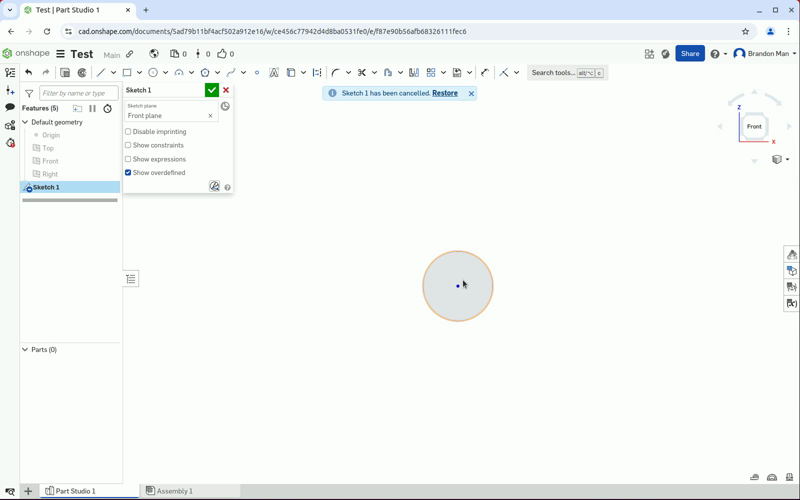
scroll(6)
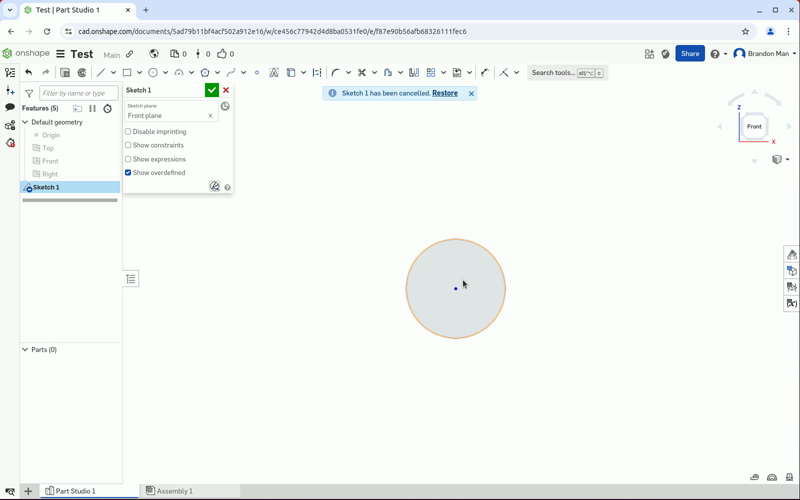
scroll(6)
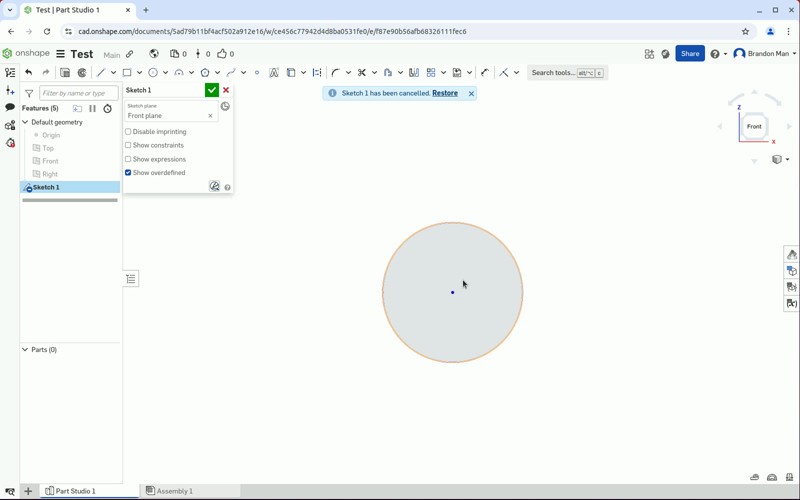
scroll(6)
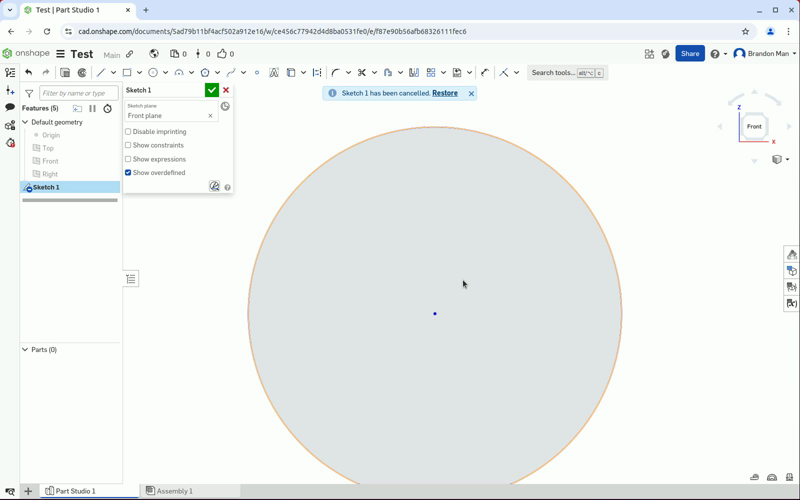
click(463, 279)
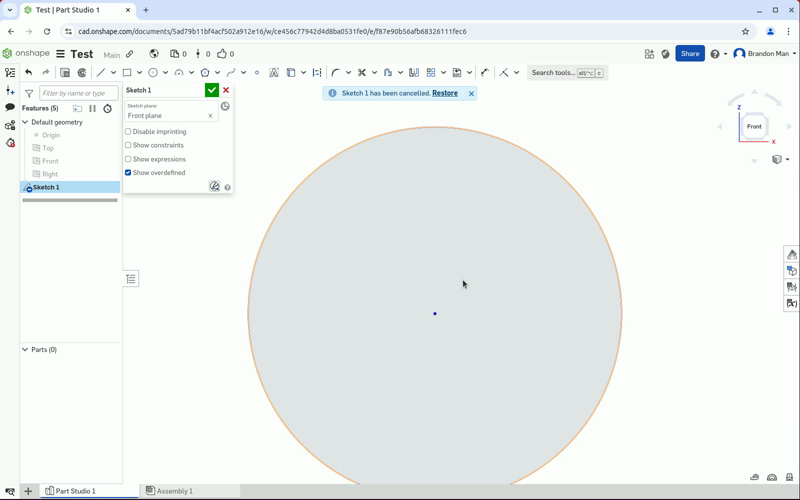
scroll(-6)
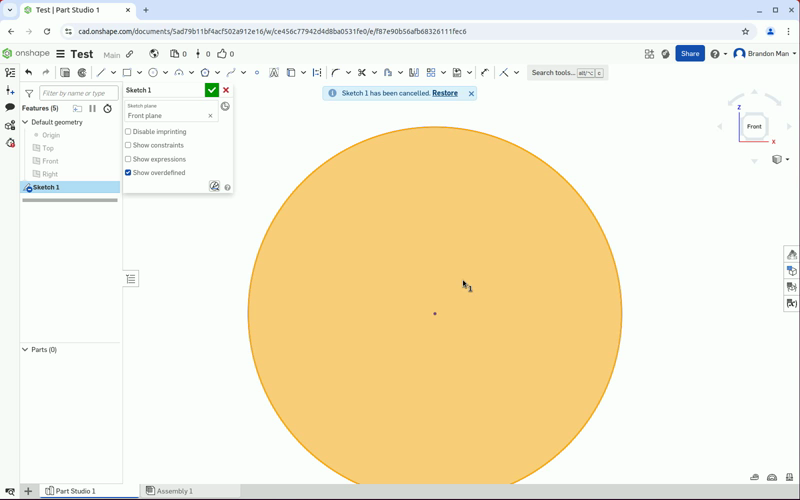
scroll(-6)
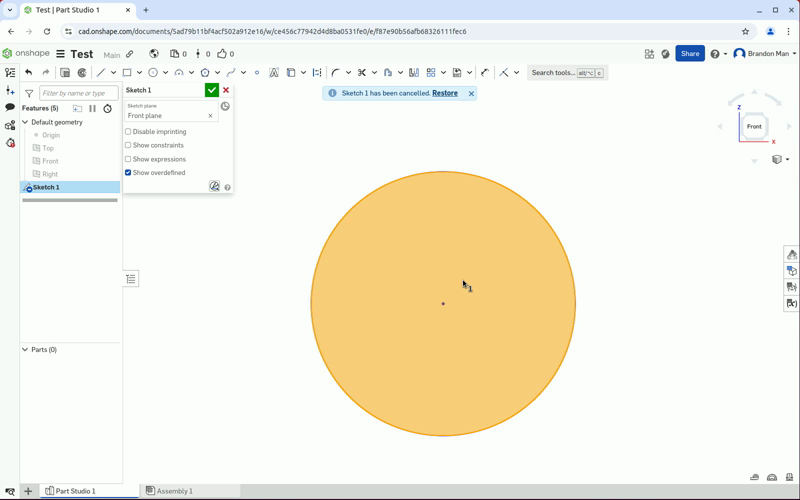
scroll(-6)
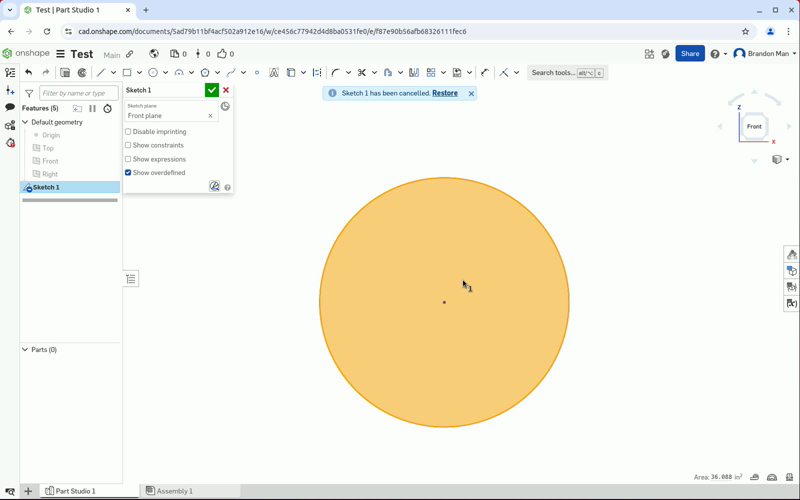
scroll(-6)
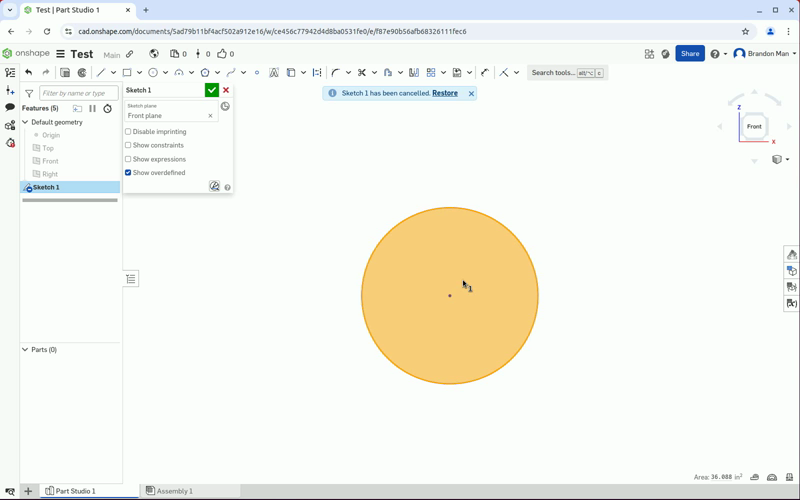
scroll(-6)
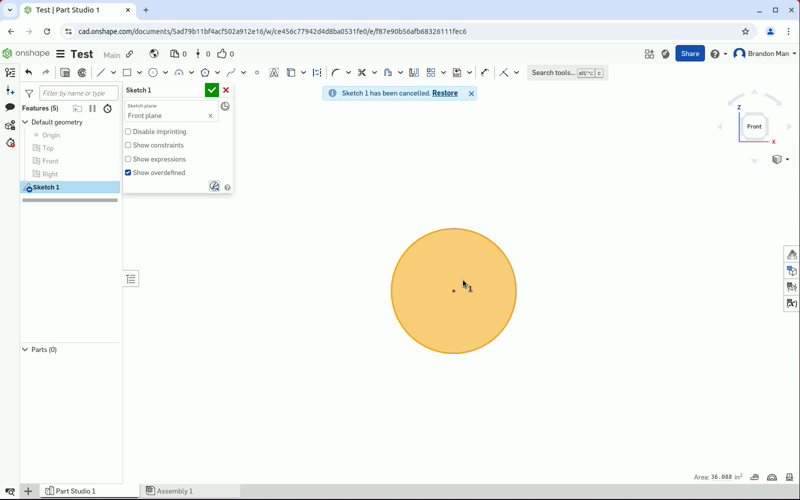
scroll(-6)
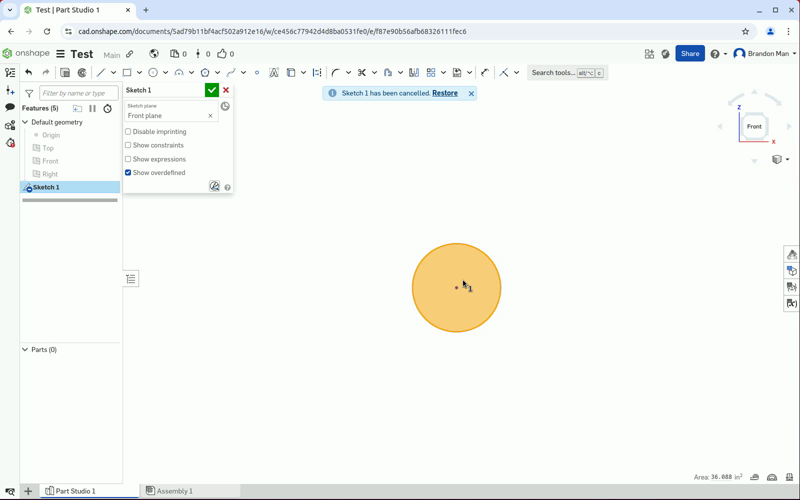
scroll(-6)
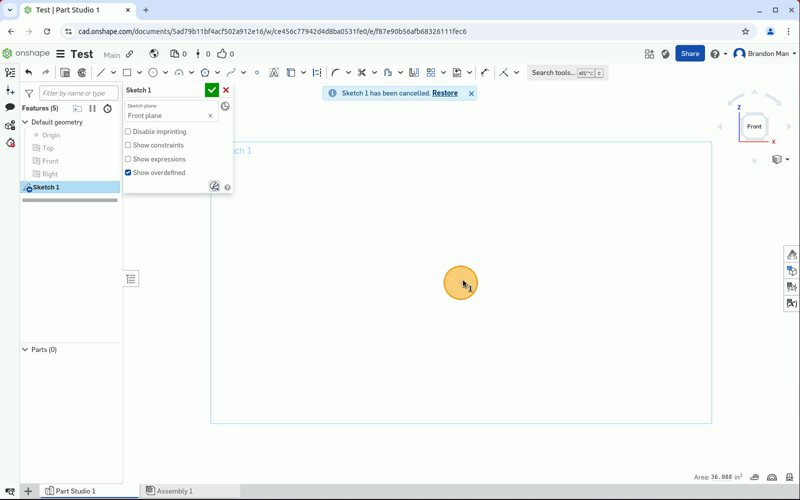
mouse_move(73, 352)
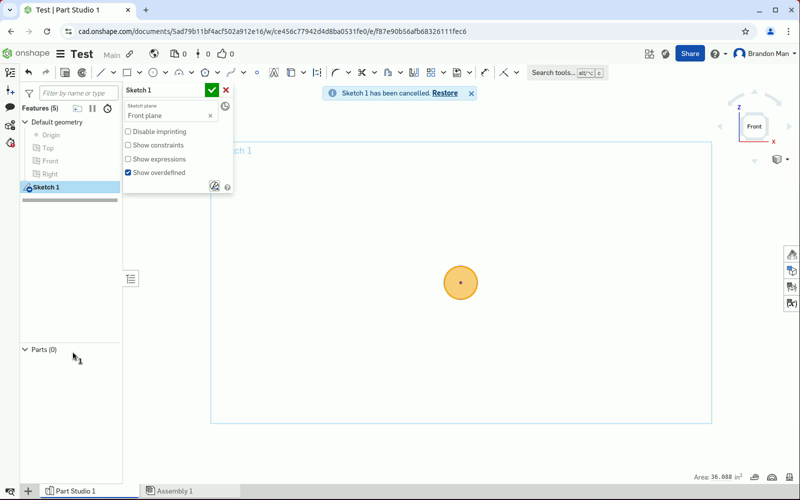
key(shift+y)
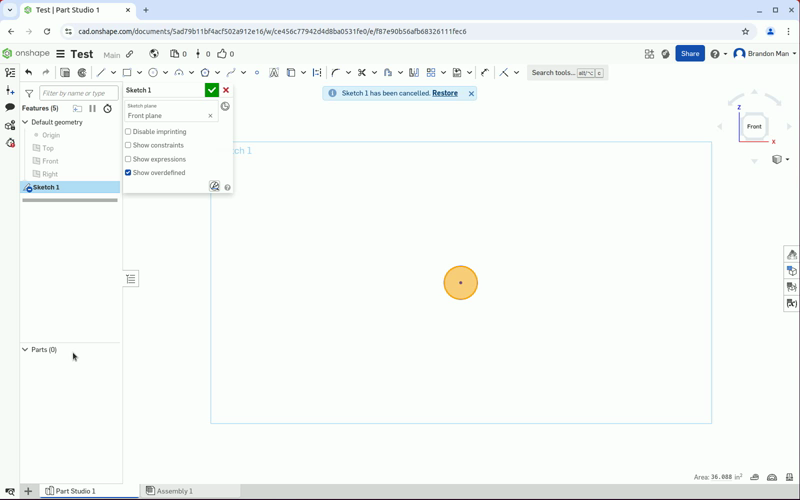
key(shift+e)
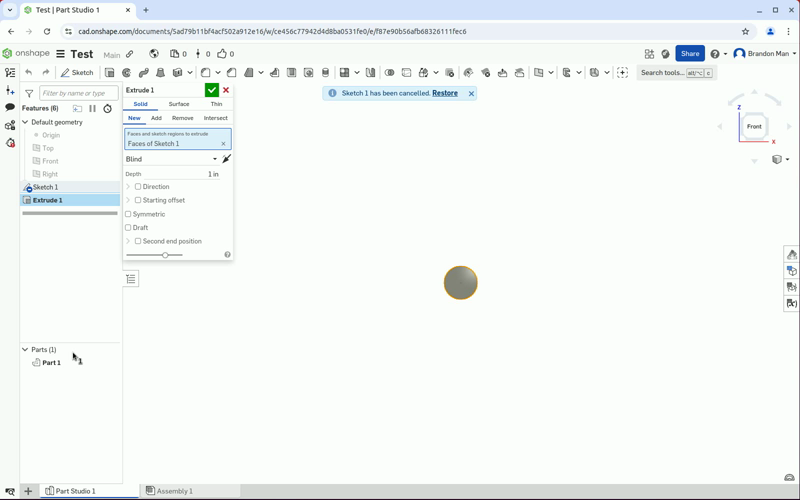
mouse_move(143, 106)
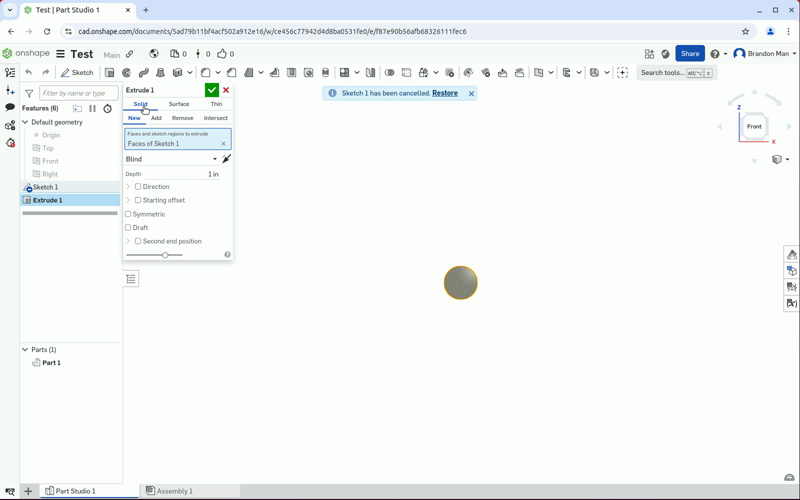
click(143, 106)
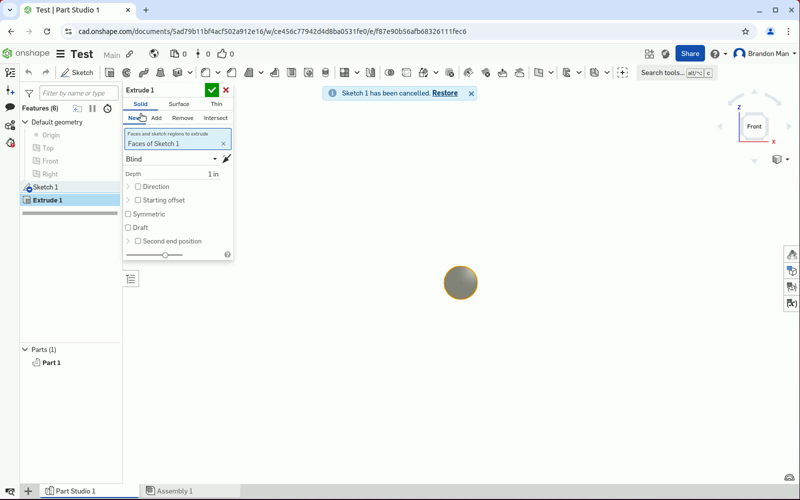
mouse_move(137, 120)
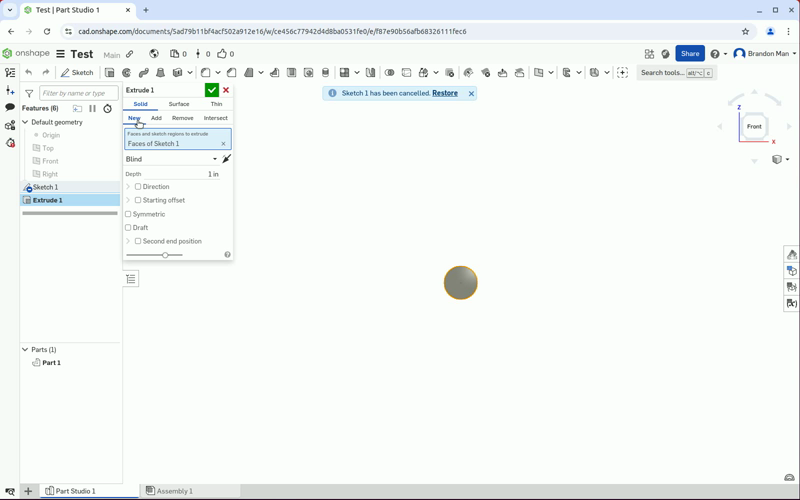
click(137, 120)
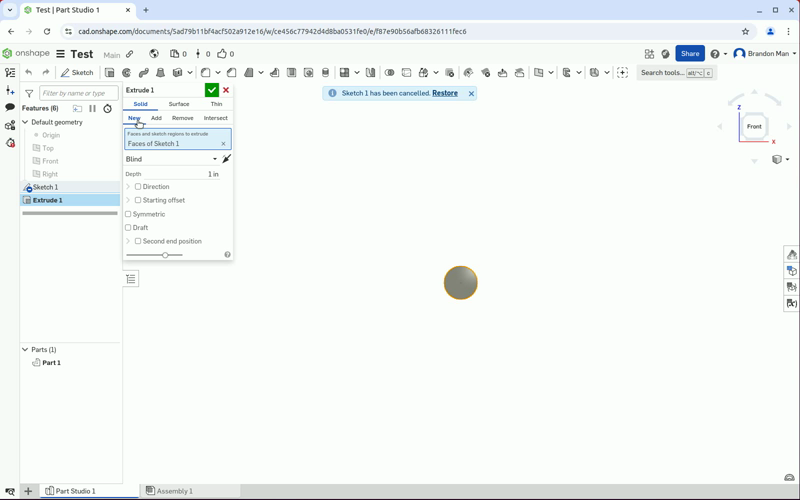
key(tab, 4)
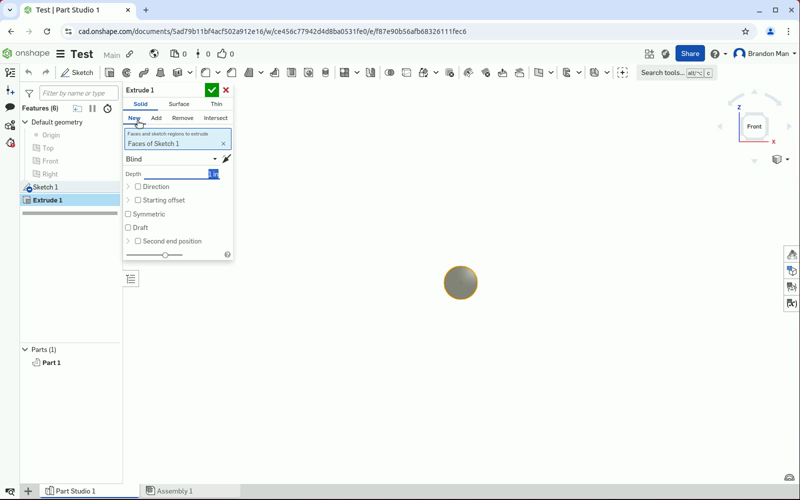
text(22.386)
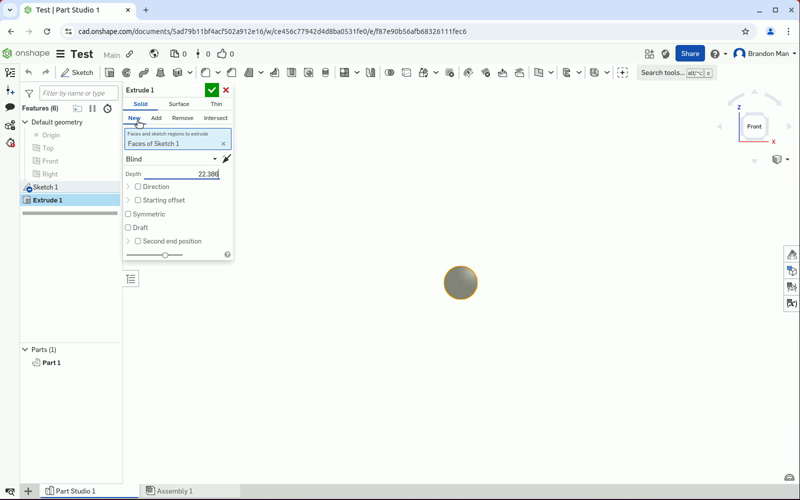
key(enter)
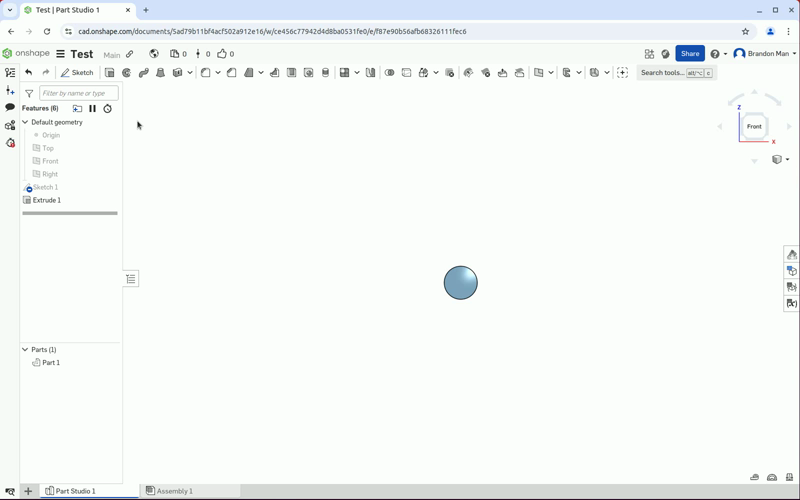
key(shift+h)
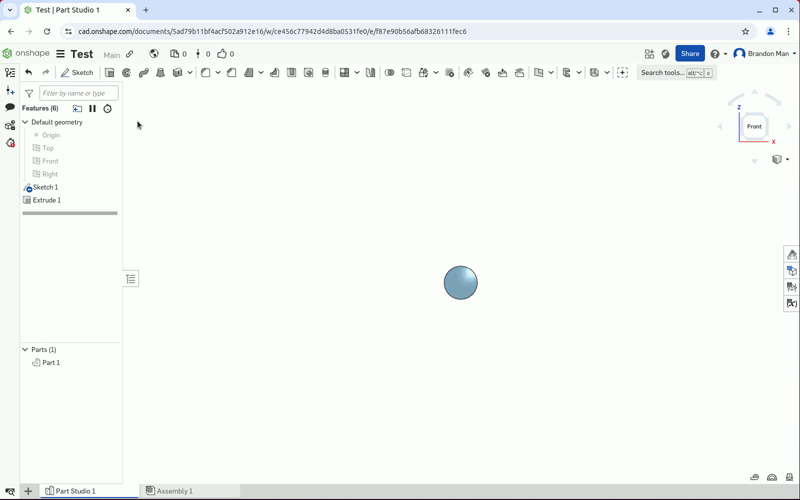
key(shift+h)
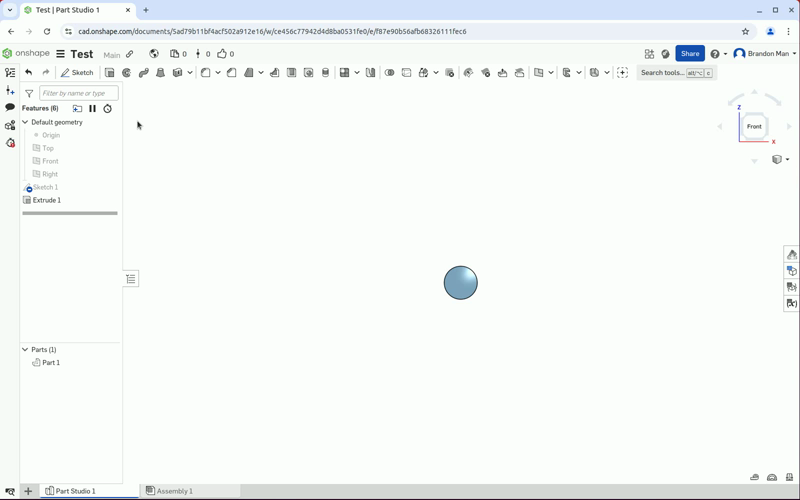
mouse_move(73, 189)
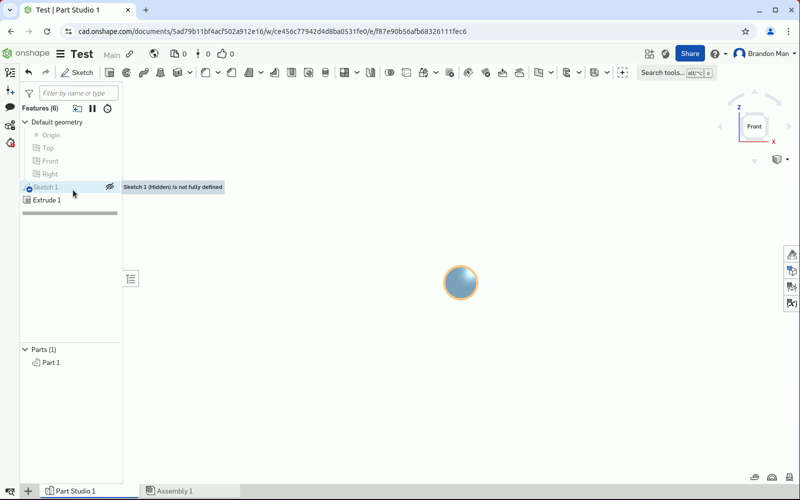
click(73, 189)
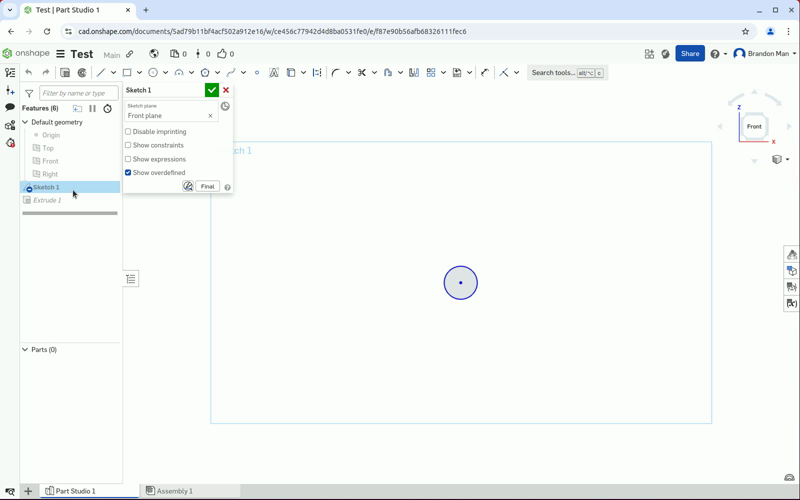
mouse_move(229, 92)
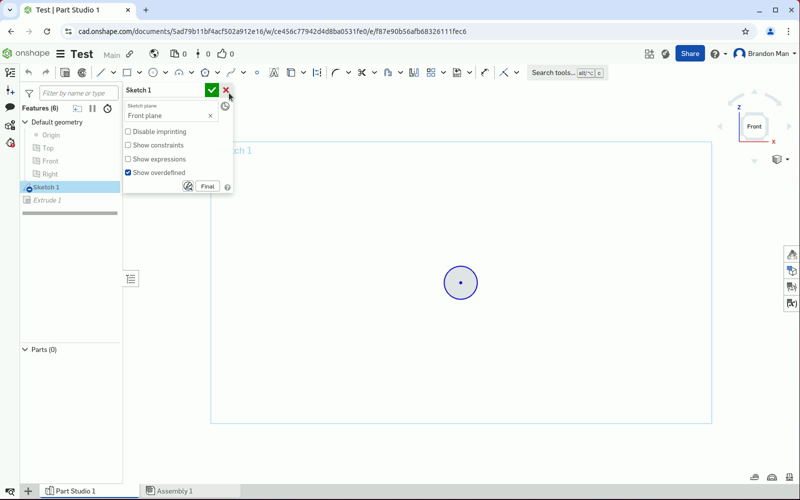
click(229, 92)
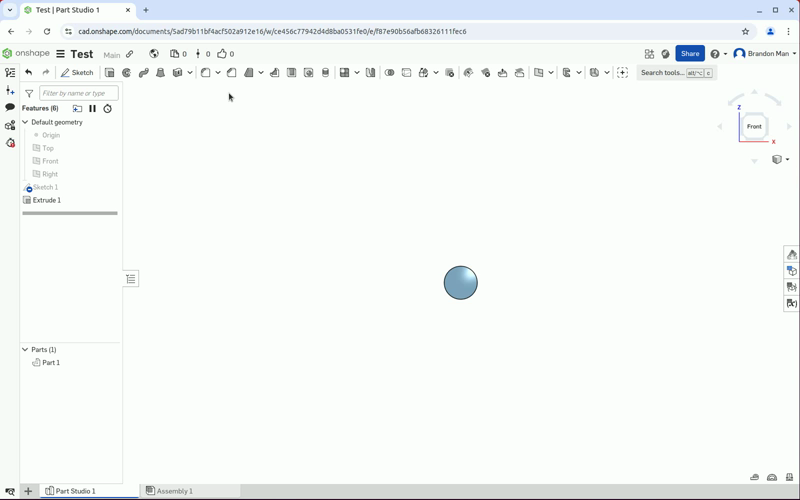
mouse_move(541, 75)
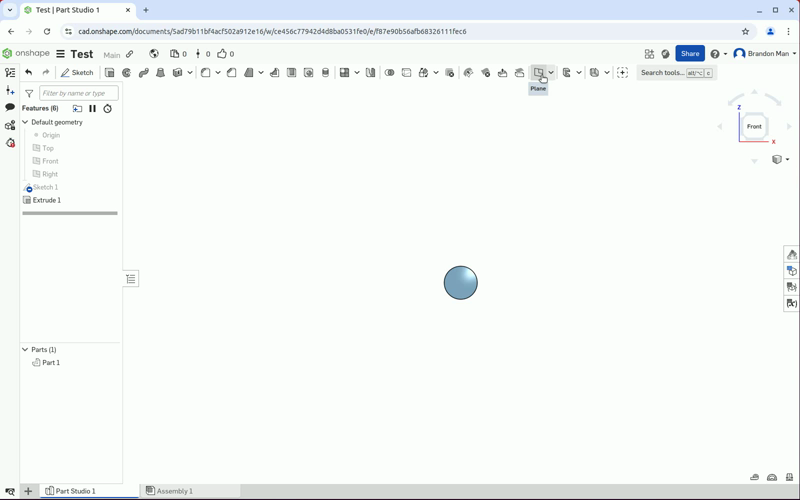
click(541, 75)
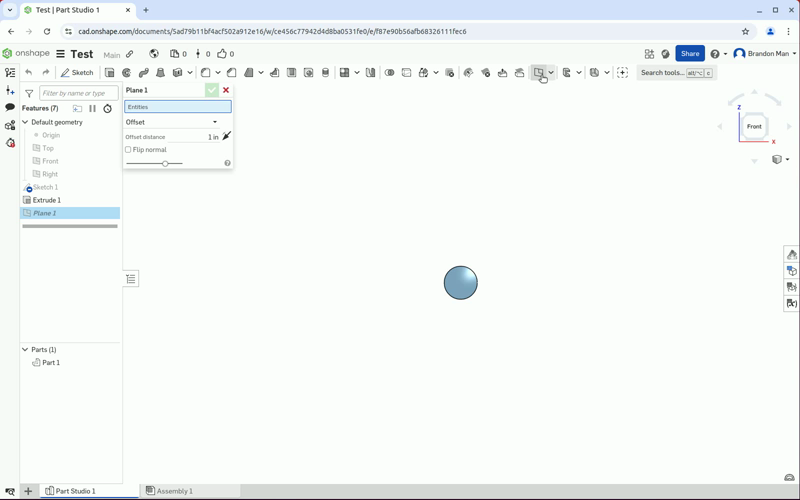
mouse_move(73, 163)
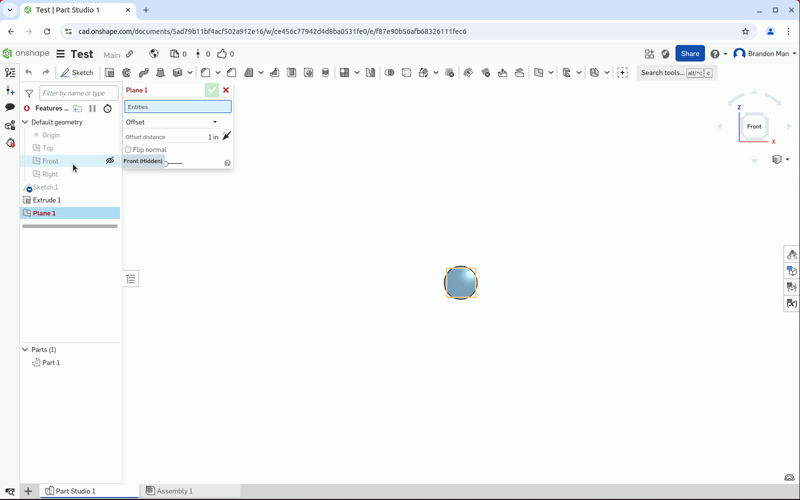
click(73, 163)
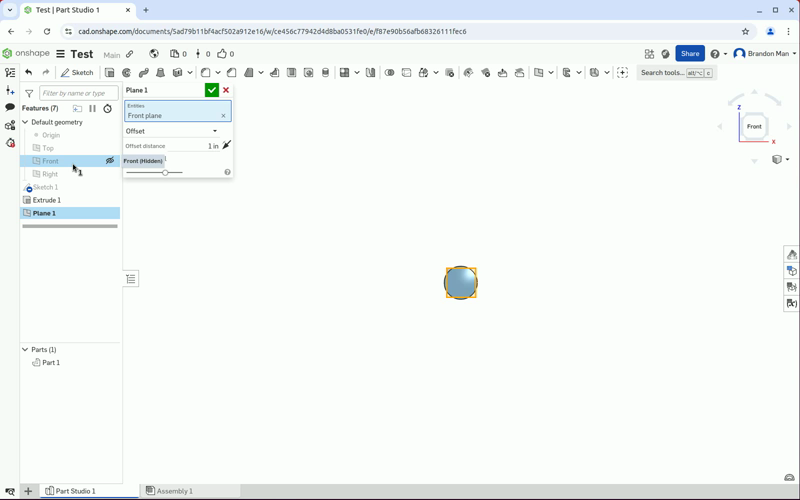
key(tab, 2)
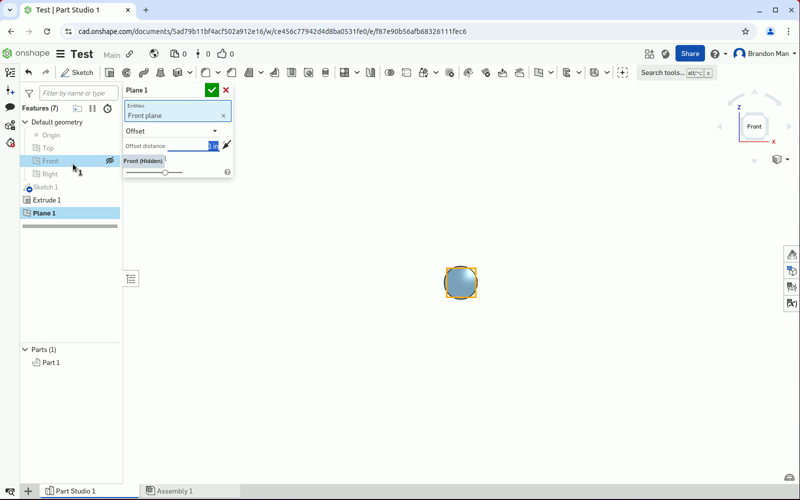
text(22.4)
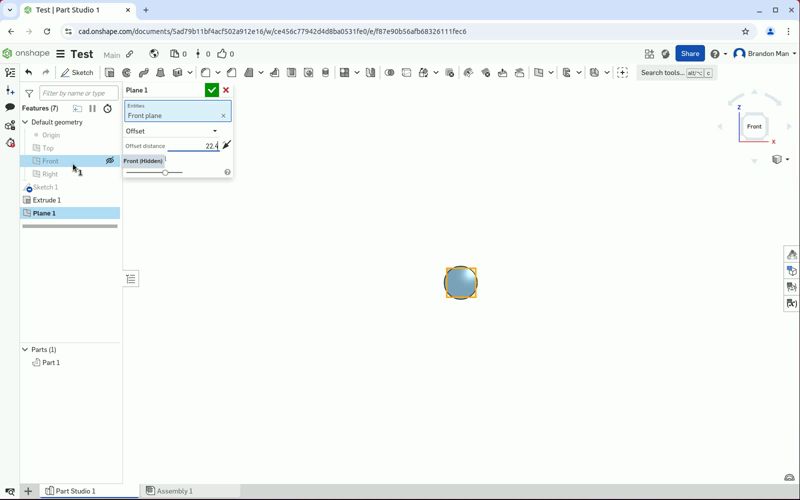
key(enter, 2)
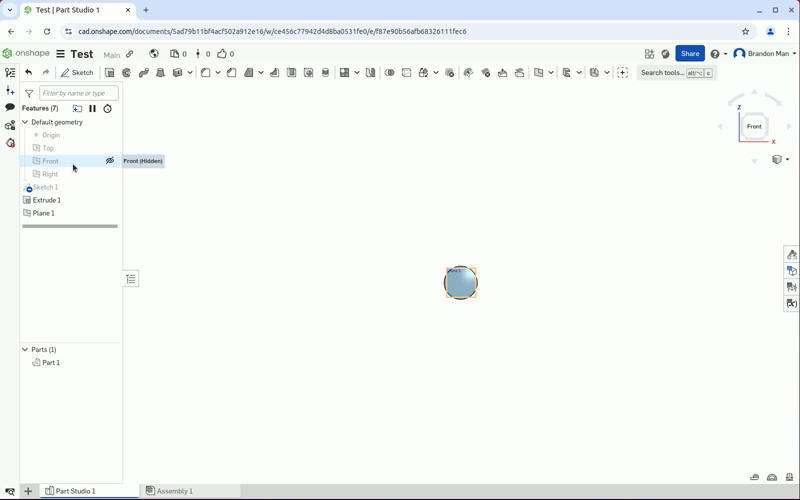
key(shift+s)
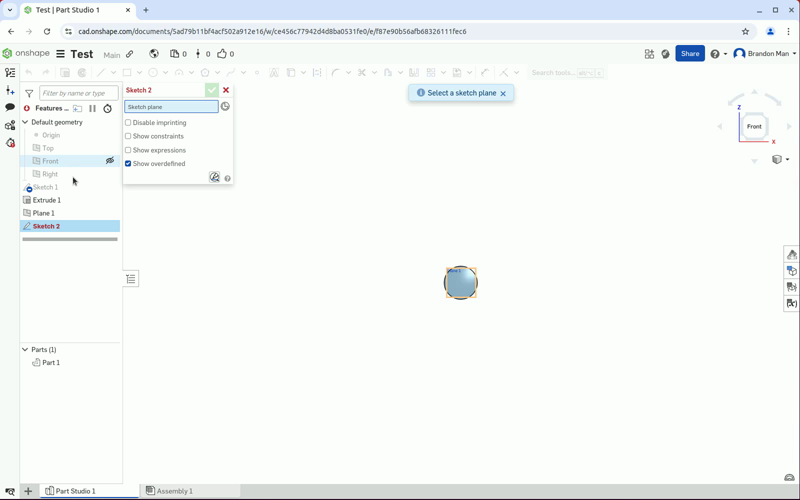
mouse_move(73, 215)
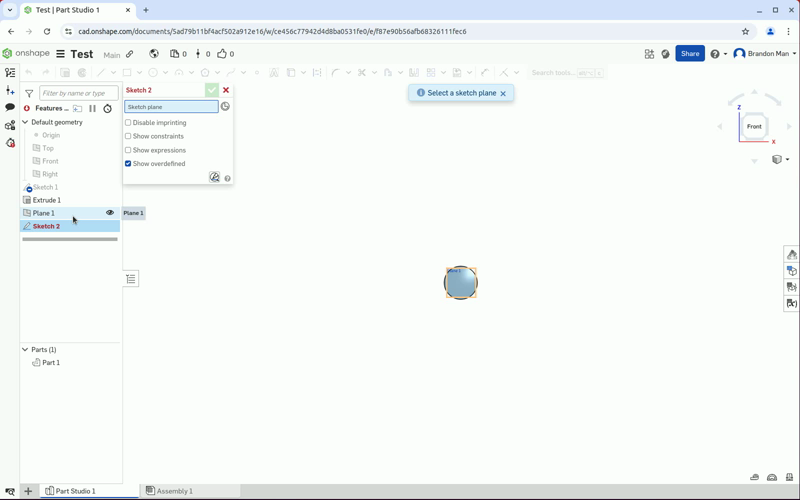
click(73, 215)
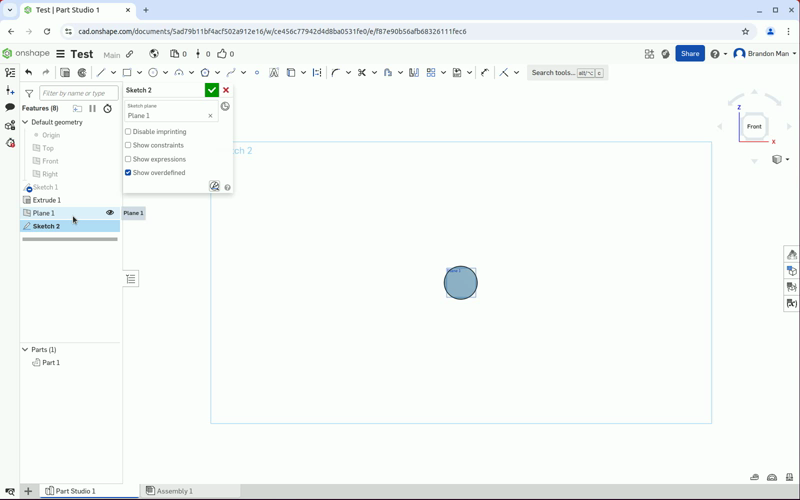
mouse_move(73, 352)
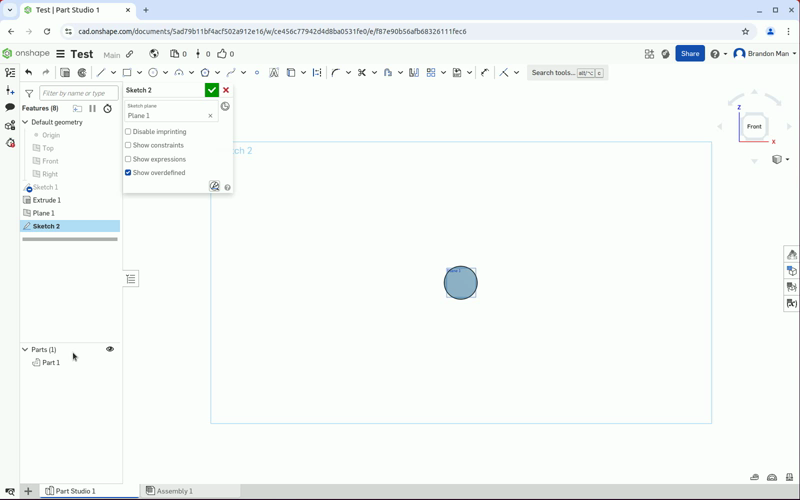
key(y)
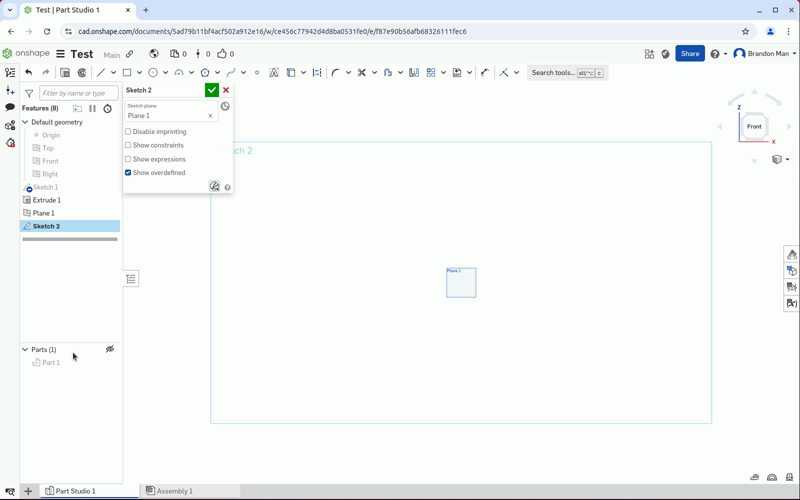
key(c)
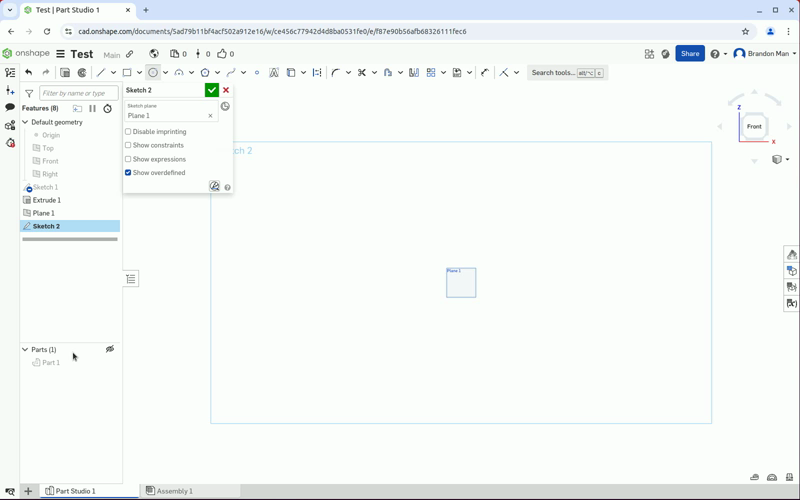
key_down(shift)
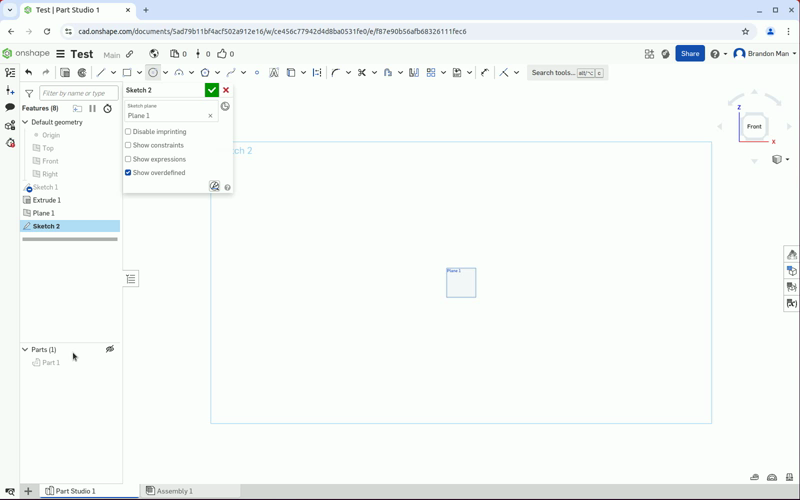
mouse_move(461, 282)
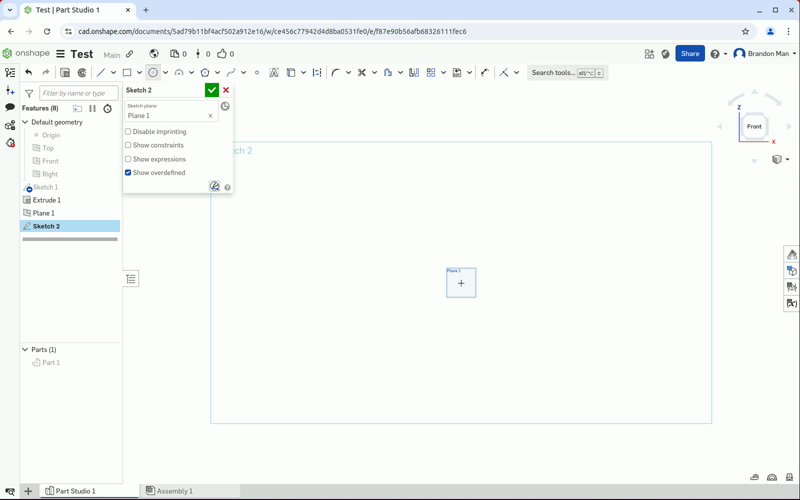
click(461, 282)
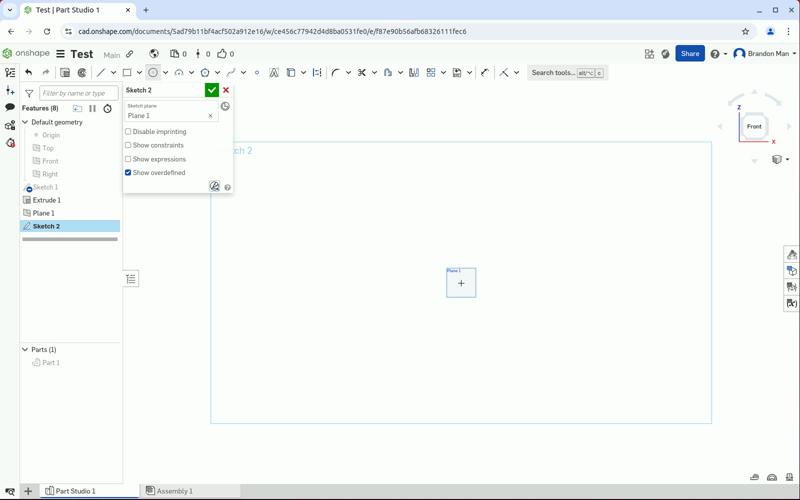
key_up(shift)
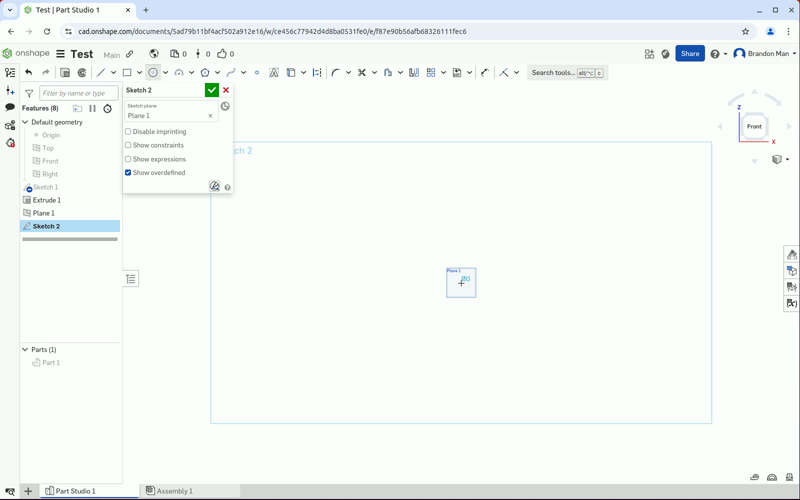
mouse_move(467, 282)
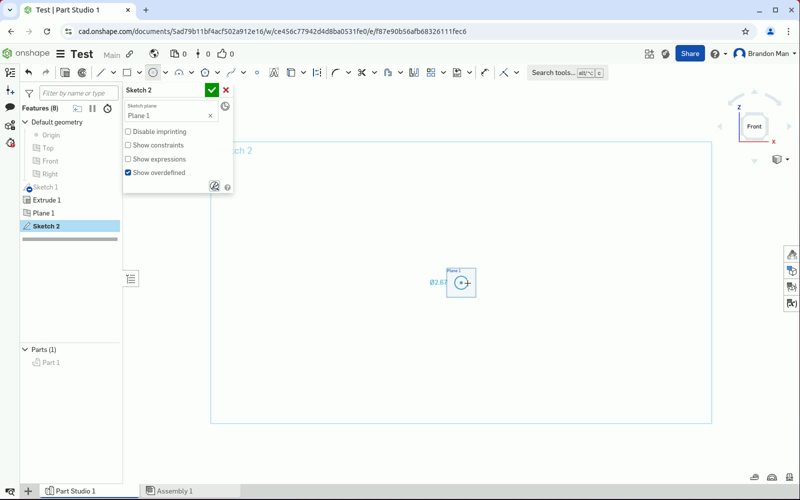
click(467, 282)
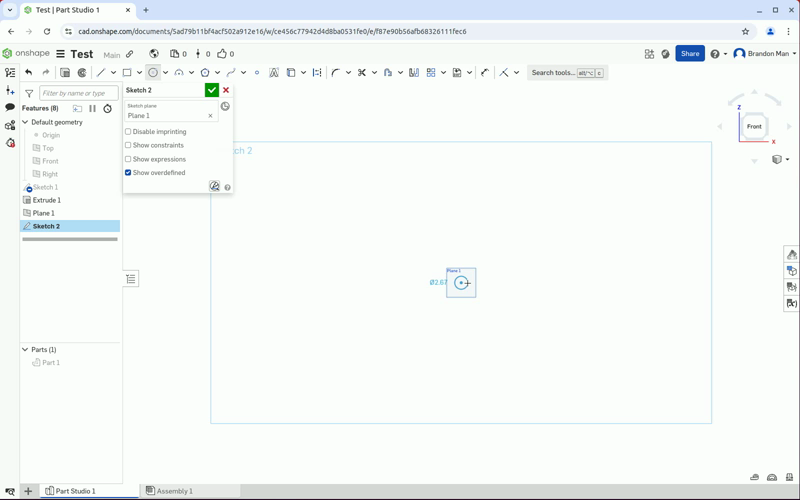
key(esc)
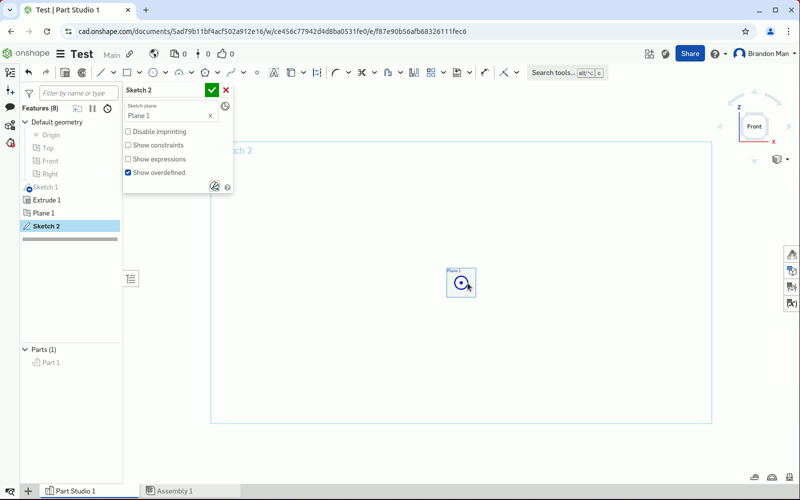
mouse_move(464, 279)
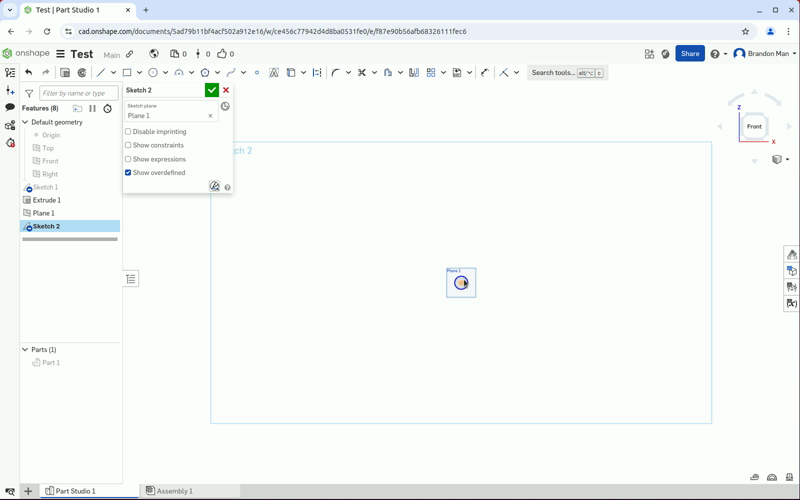
scroll(6)
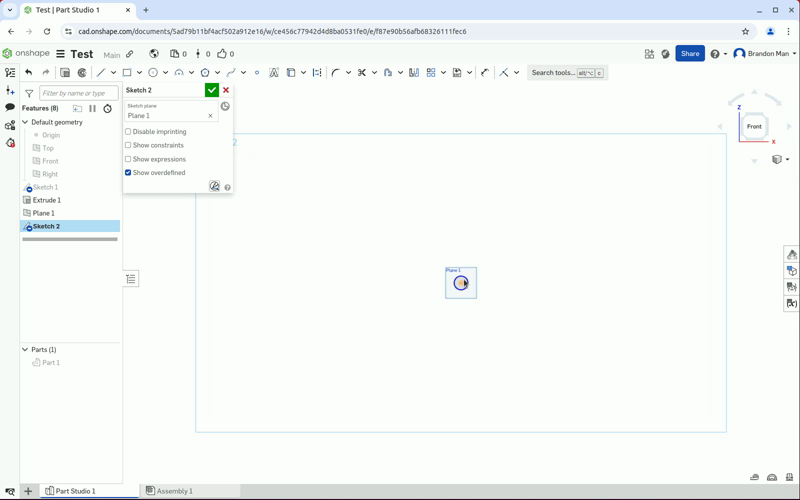
scroll(6)
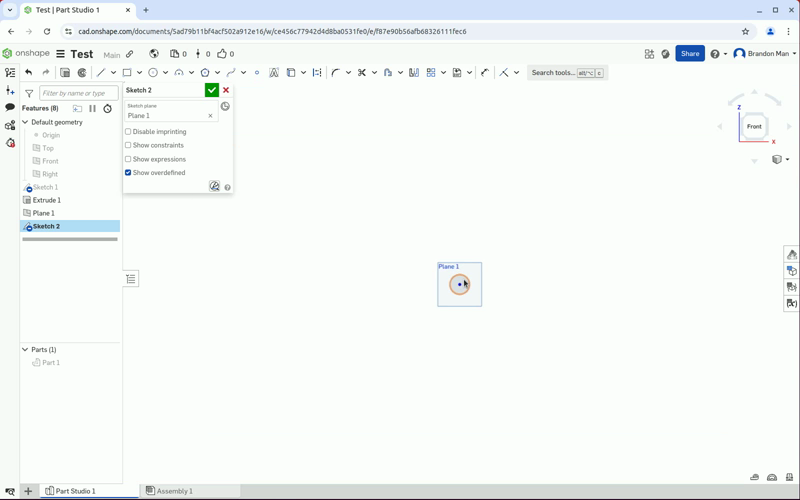
scroll(6)
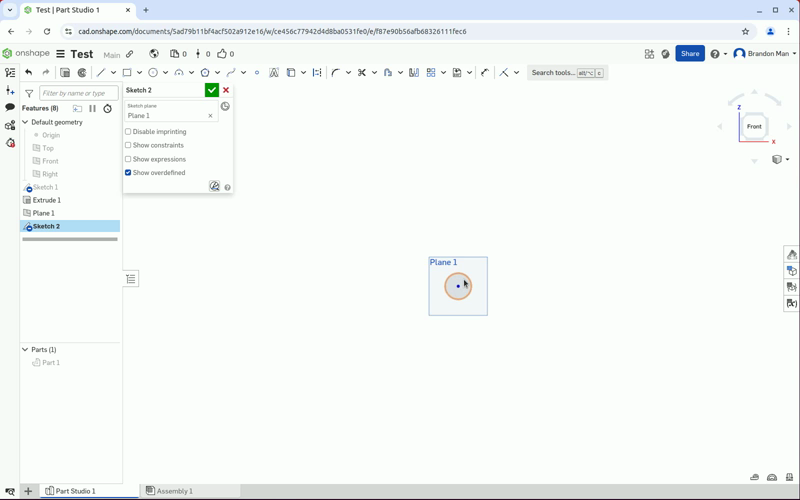
scroll(6)
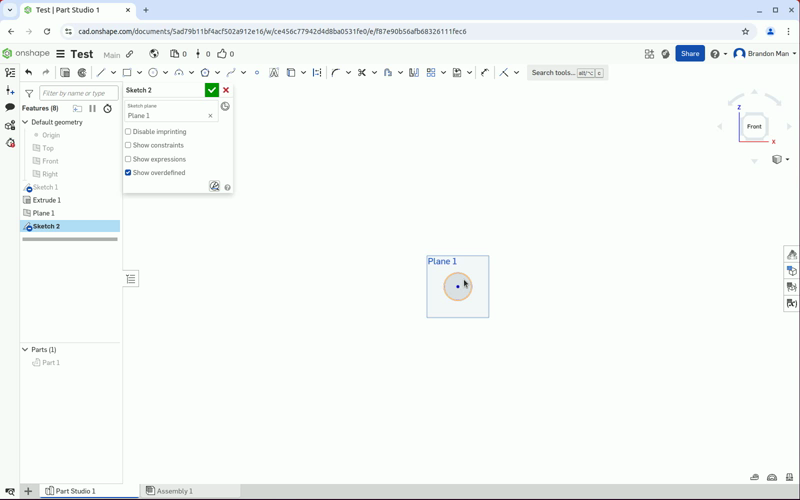
scroll(6)
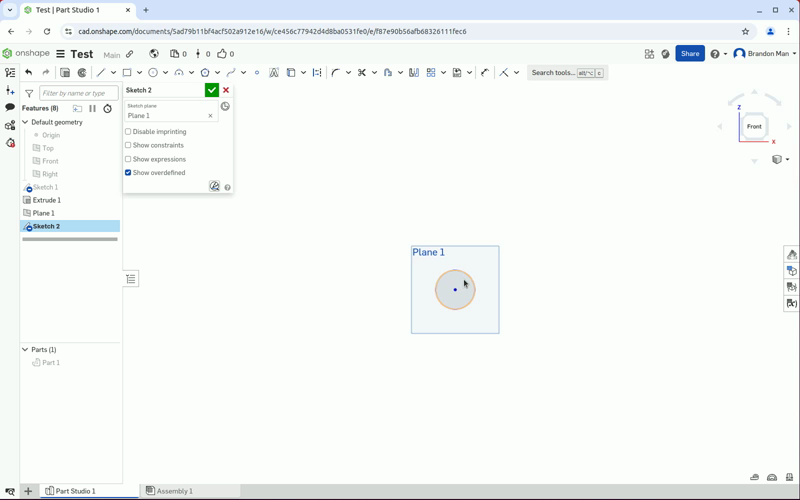
scroll(6)
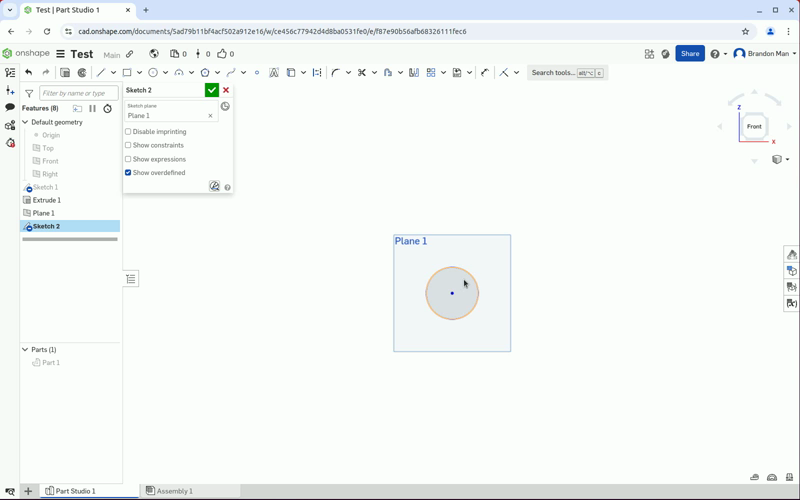
scroll(6)
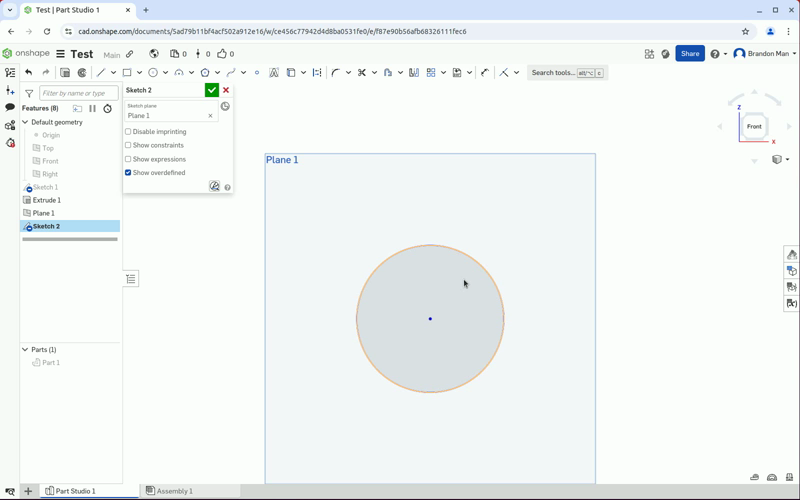
click(464, 279)
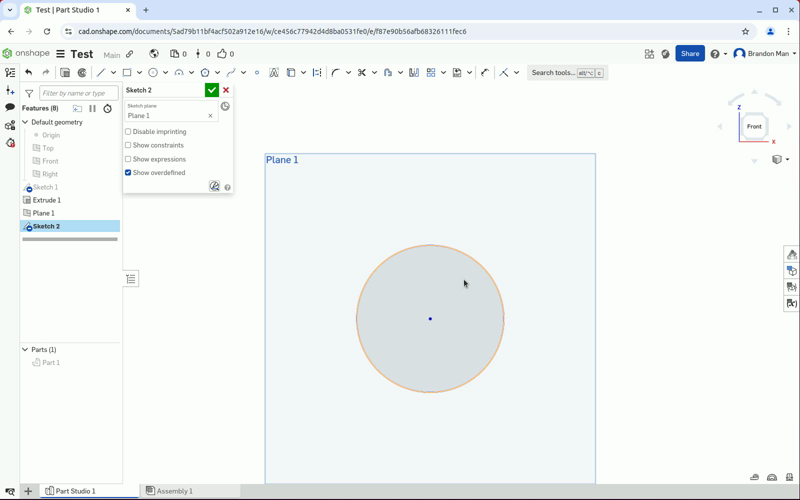
scroll(-6)
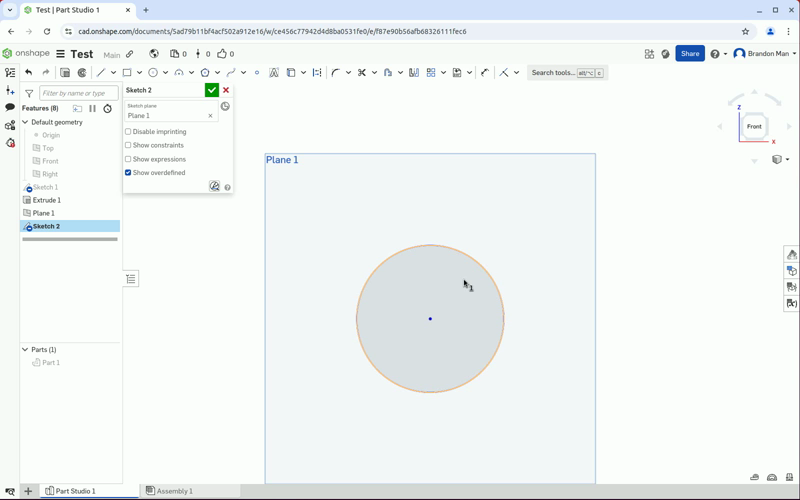
scroll(-6)
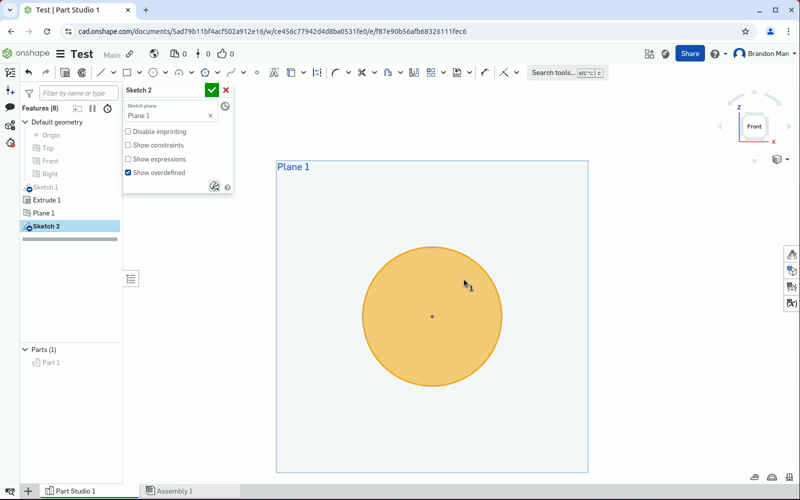
scroll(-6)
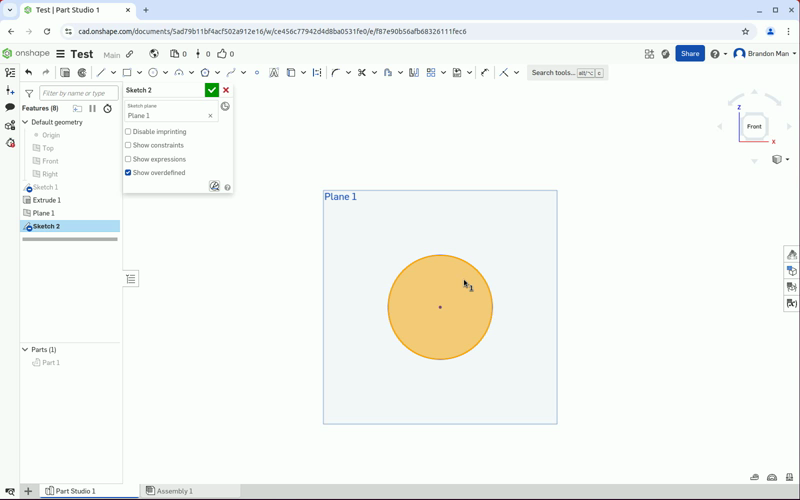
scroll(-6)
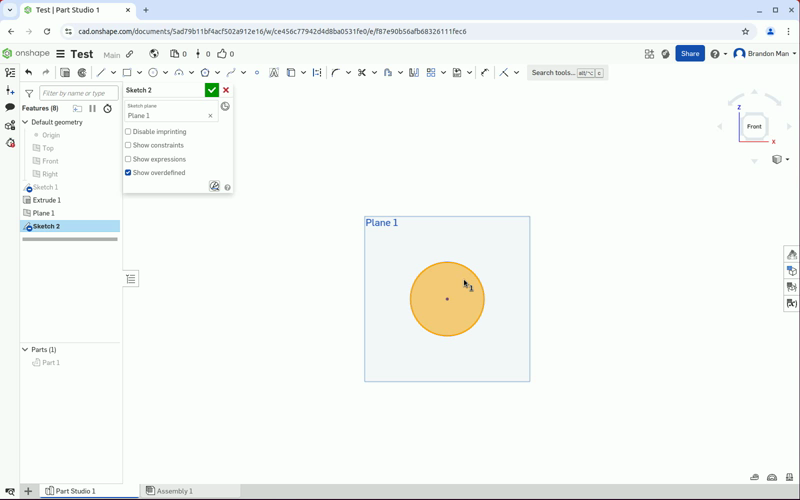
scroll(-6)
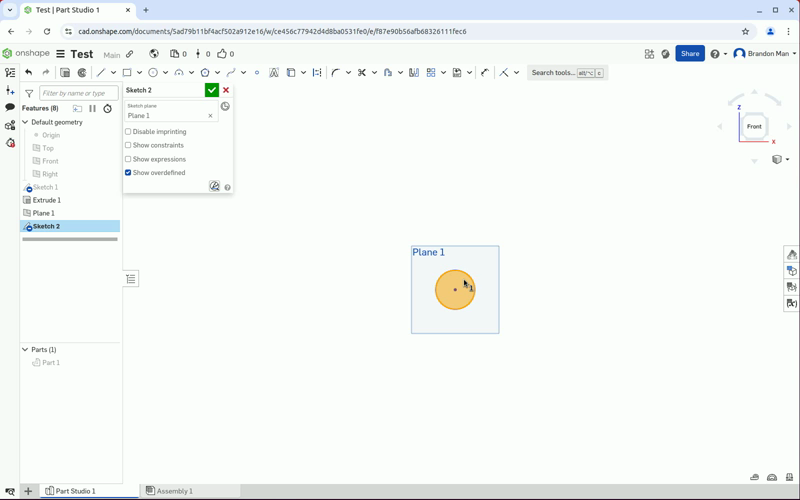
scroll(-6)
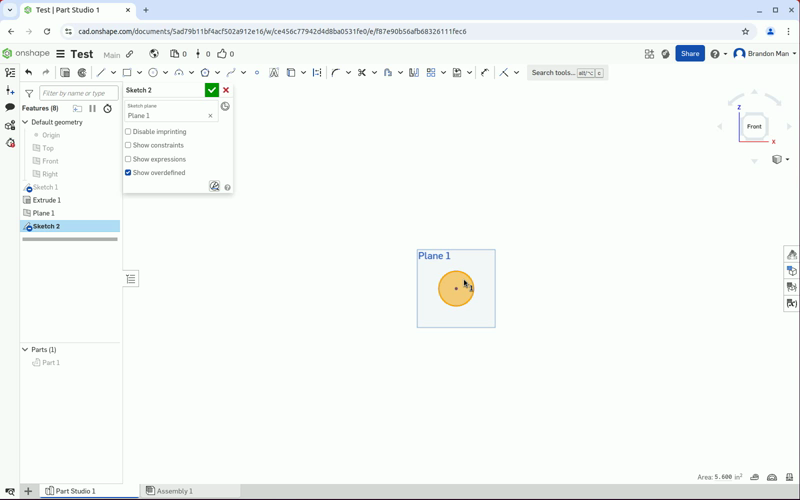
scroll(-6)
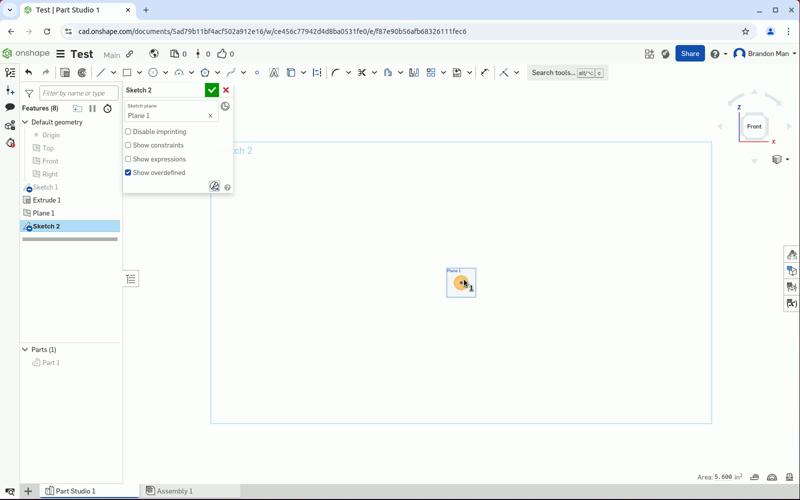
mouse_move(73, 352)
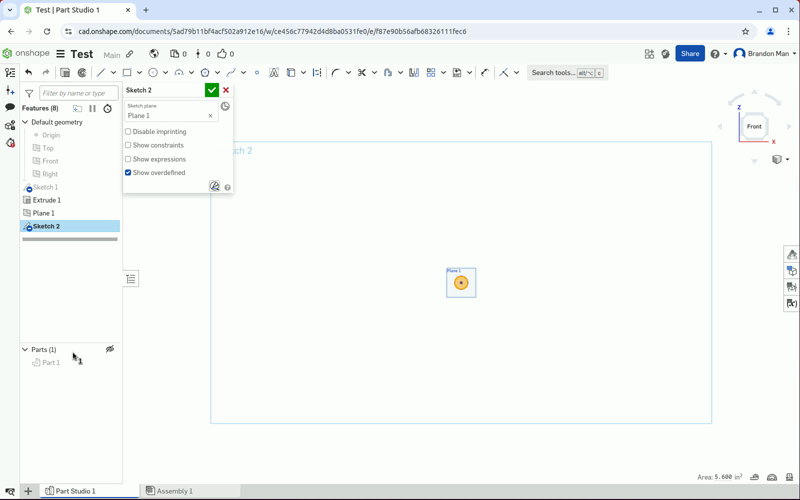
key(shift+y)
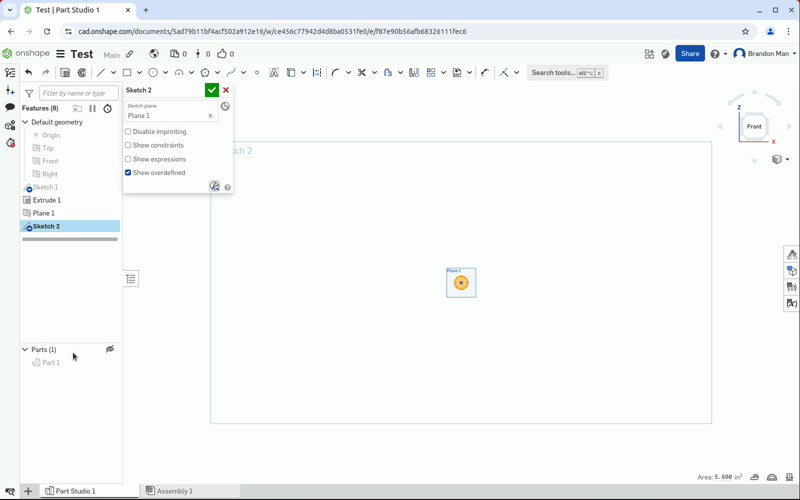
key(shift+e)
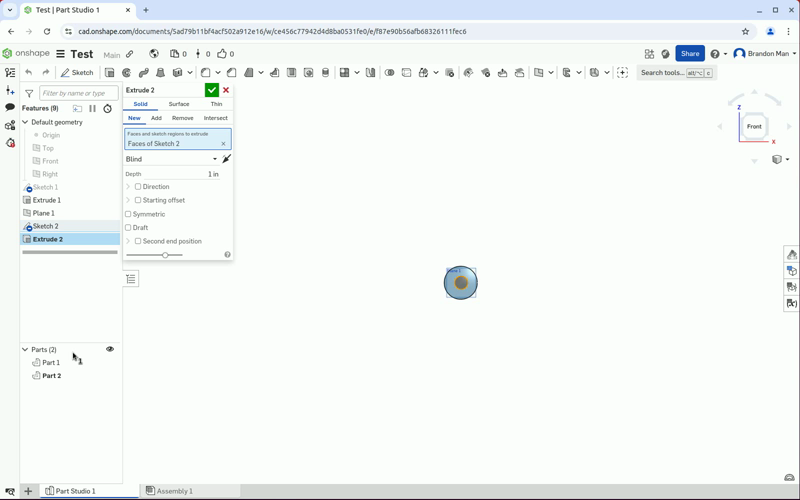
mouse_move(143, 106)
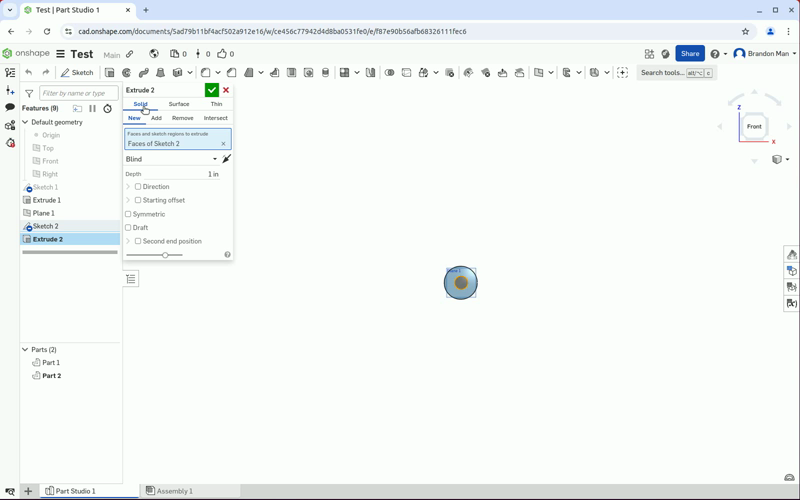
click(143, 106)
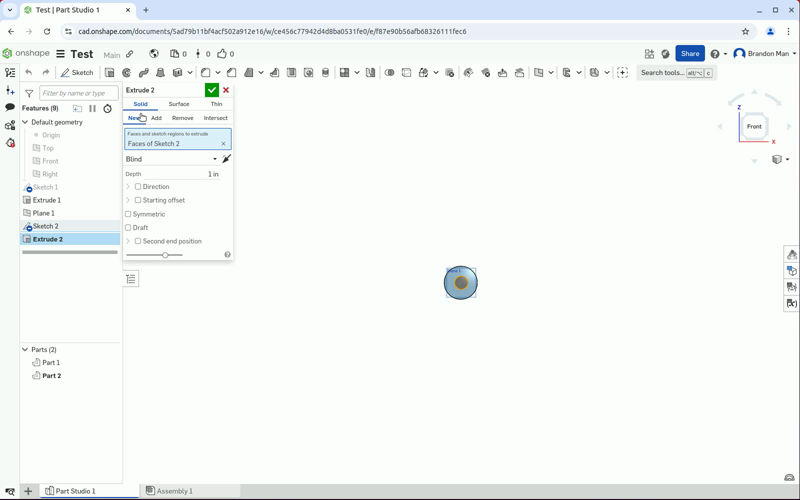
mouse_move(137, 120)
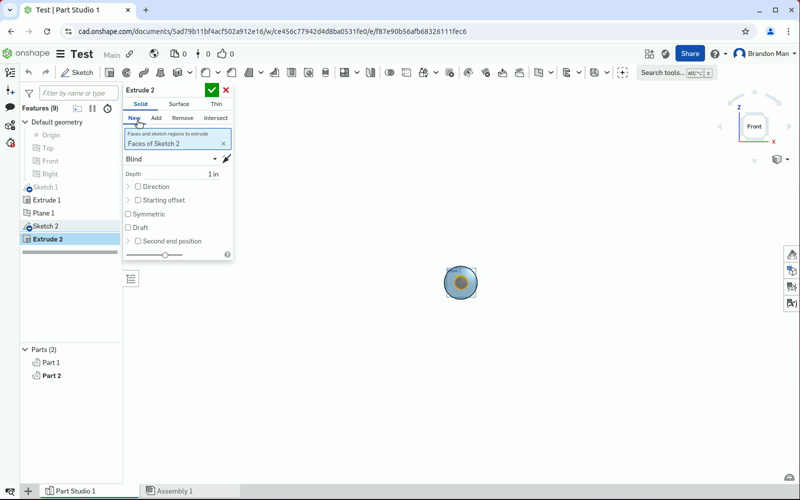
click(137, 120)
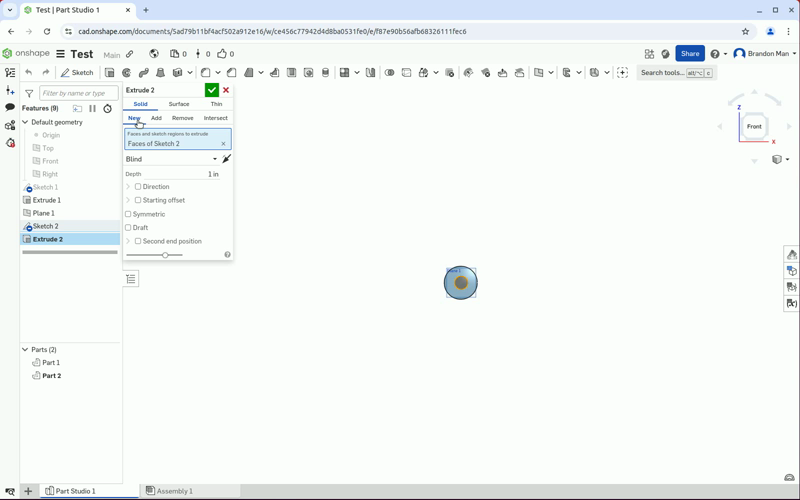
key(tab, 4)
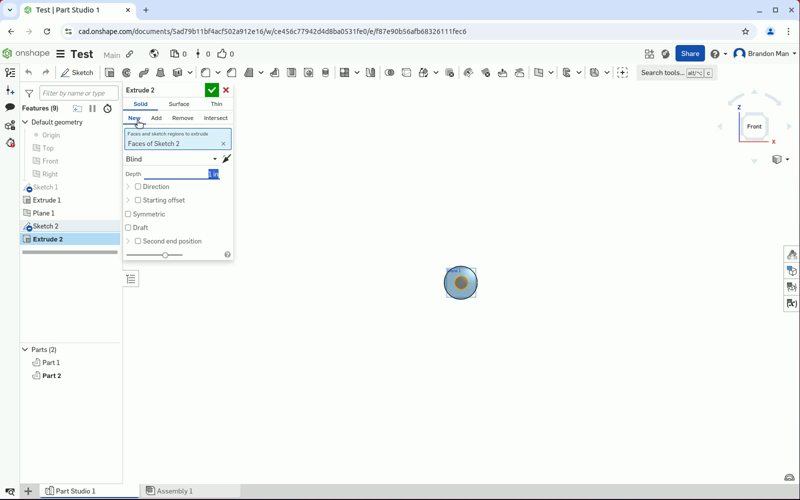
text(0.722)
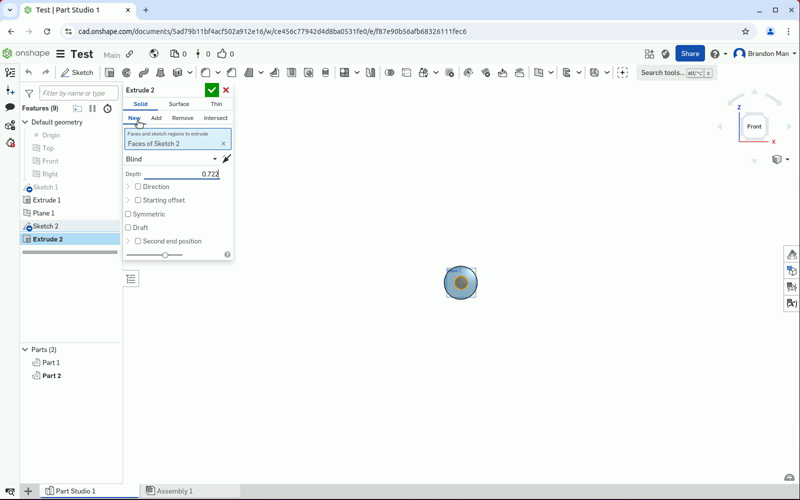
key(enter)
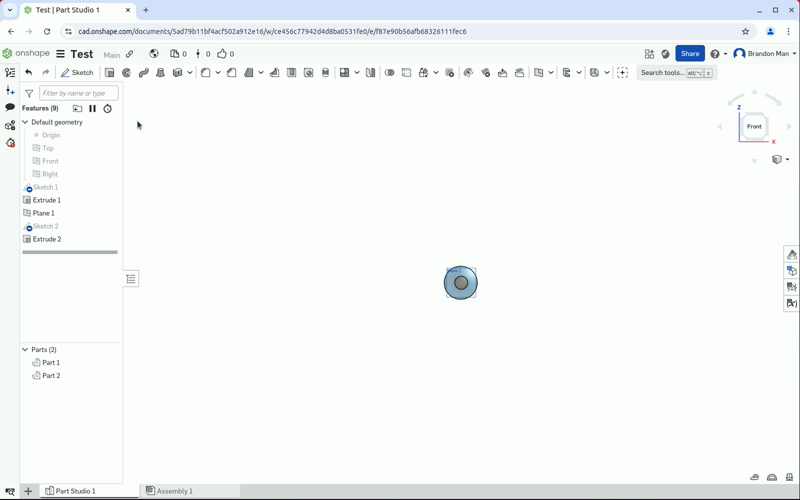
key(shift+h)
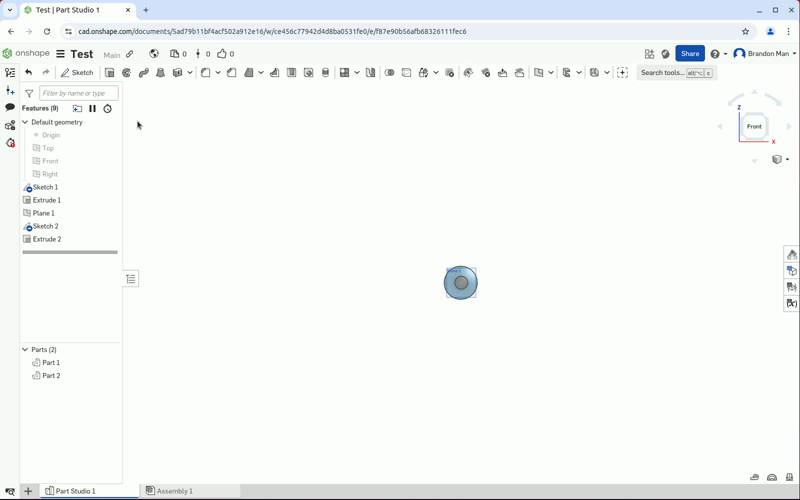
key(shift+h)
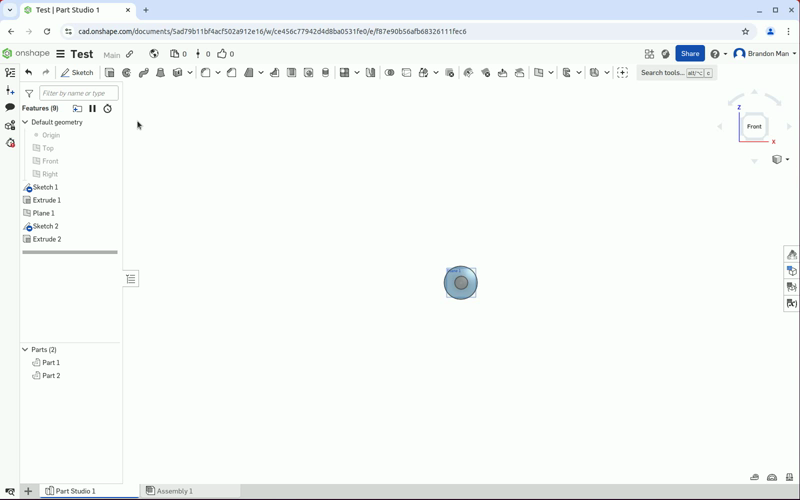
key(shift+7)
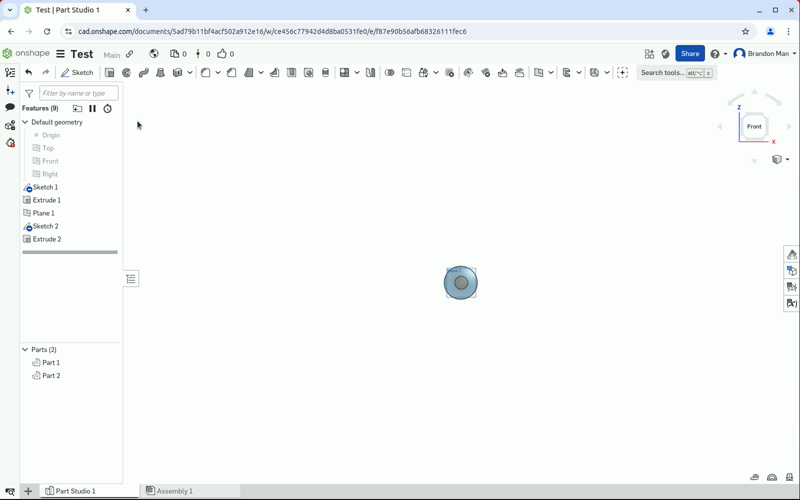
key(left, 2)
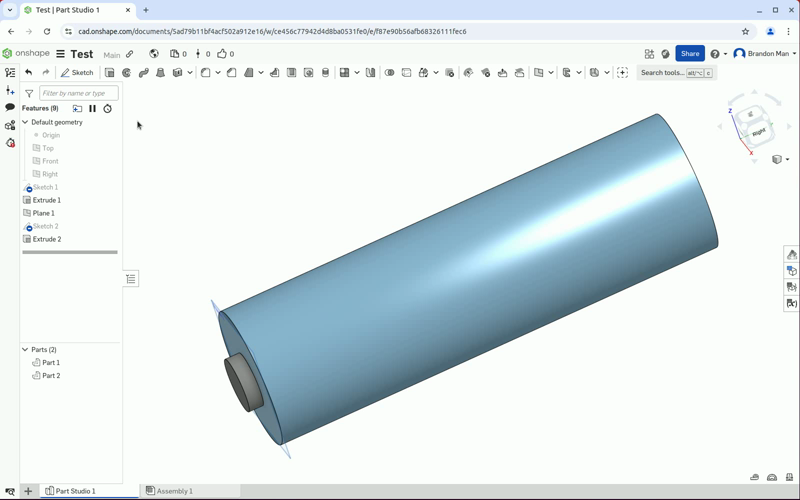
key(down, 2)
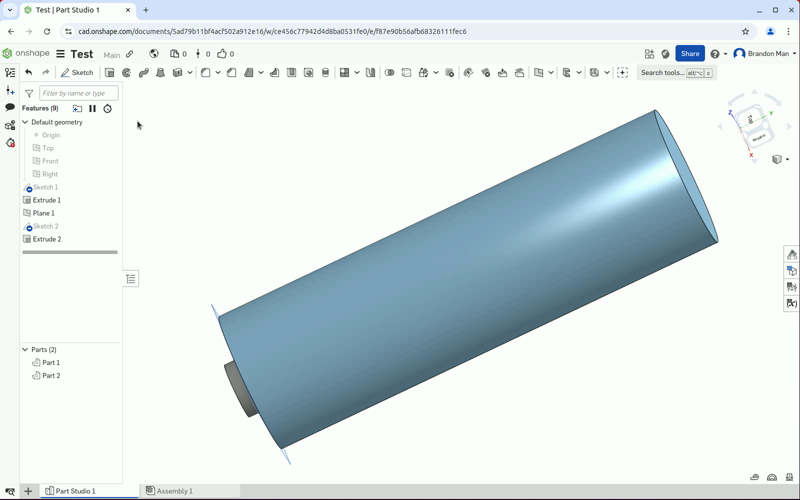
key(up, 2)
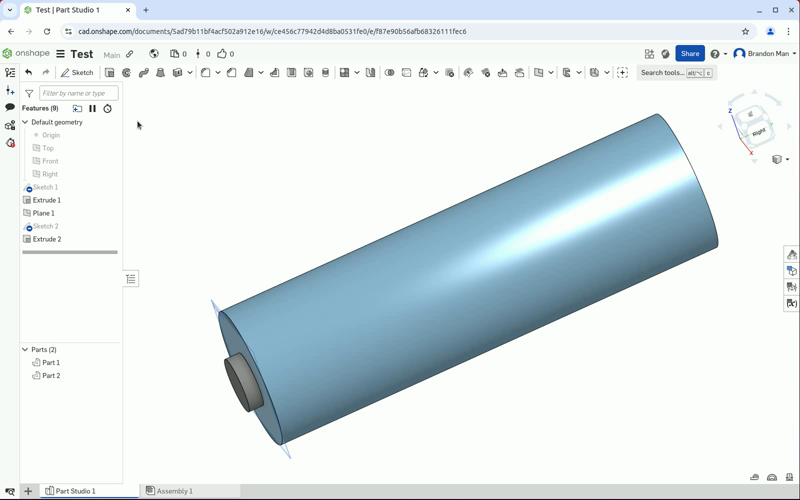
key(right, 2)
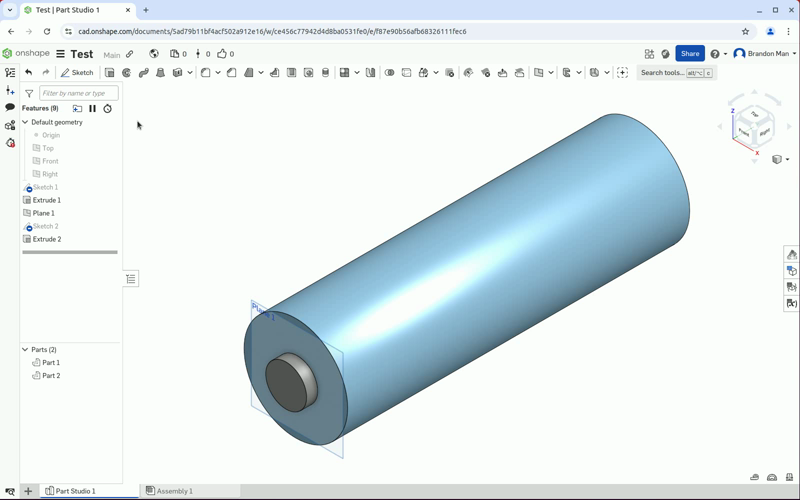
mouse_move(73, 189)
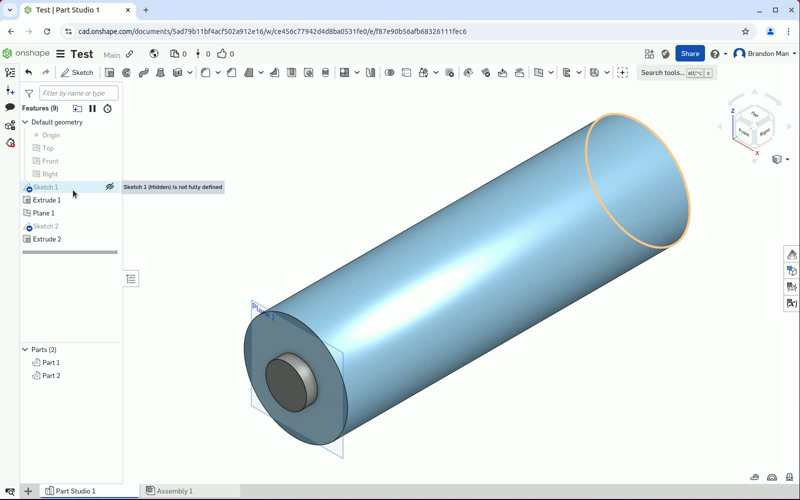
click(73, 189)